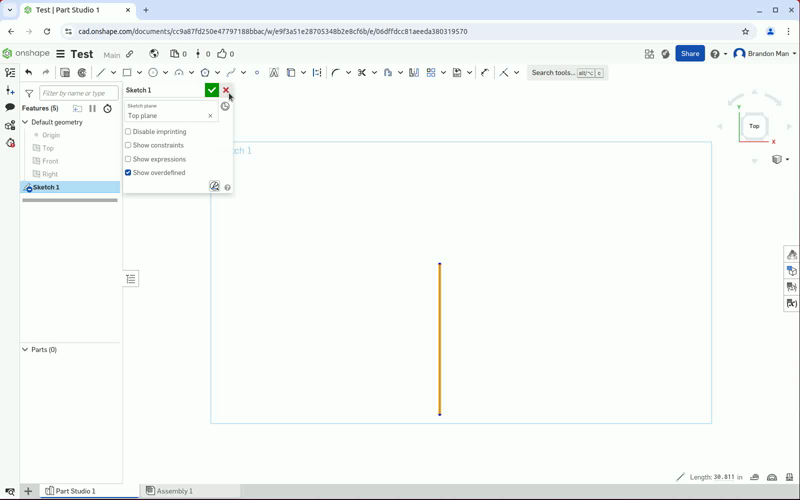
key(shift+h)
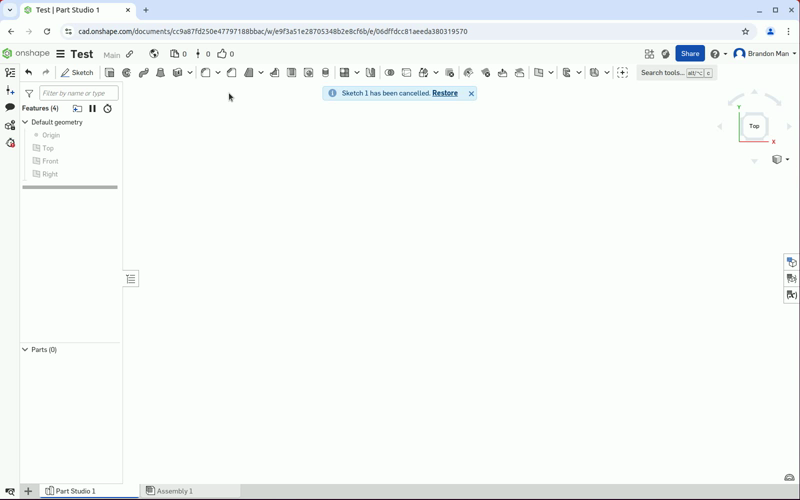
mouse_move(73, 352)
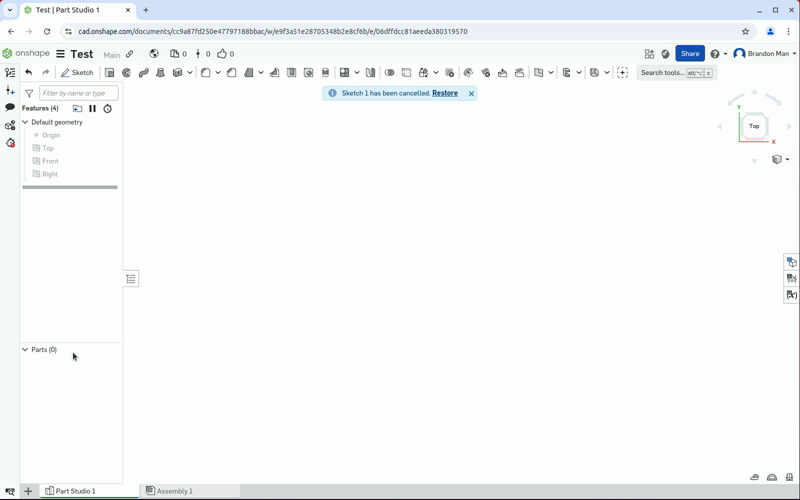
key(y)
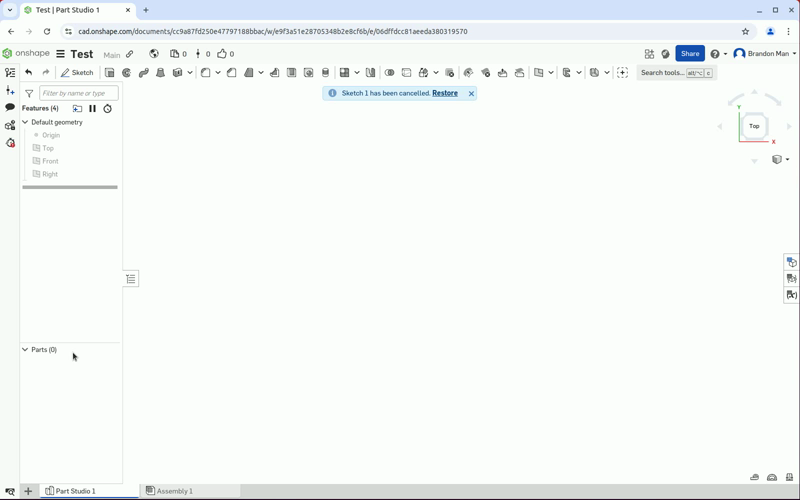
key(shift+p)
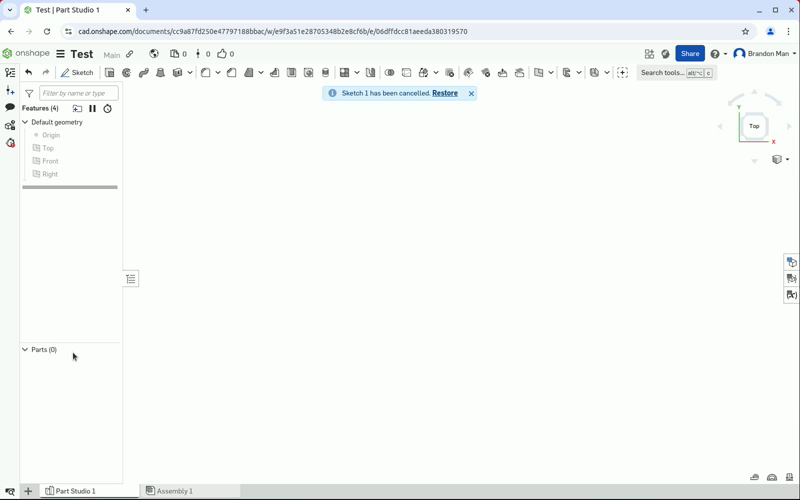
key(space)
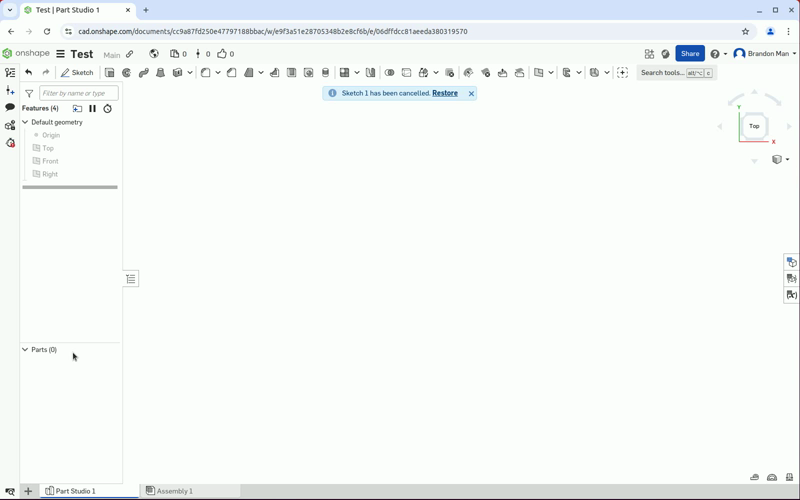
key_down(shift)
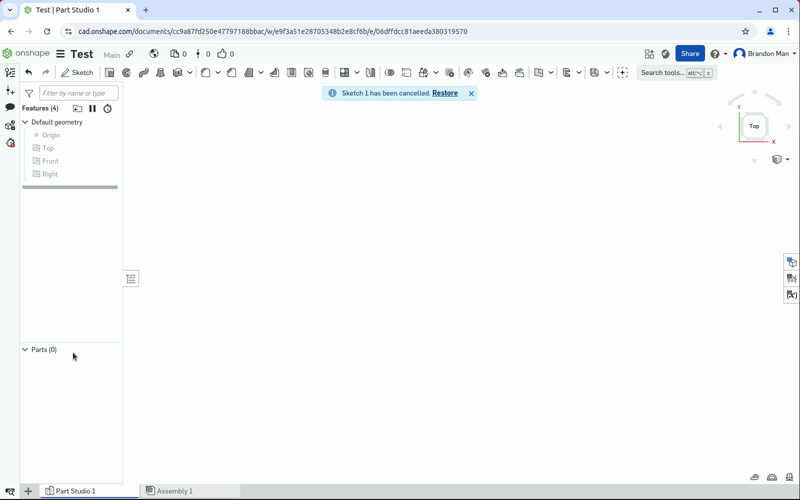
key(up)
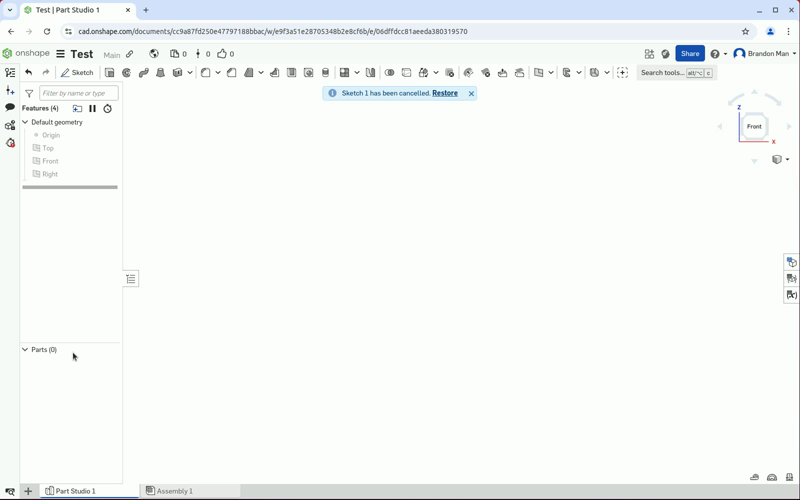
key_up(shift)
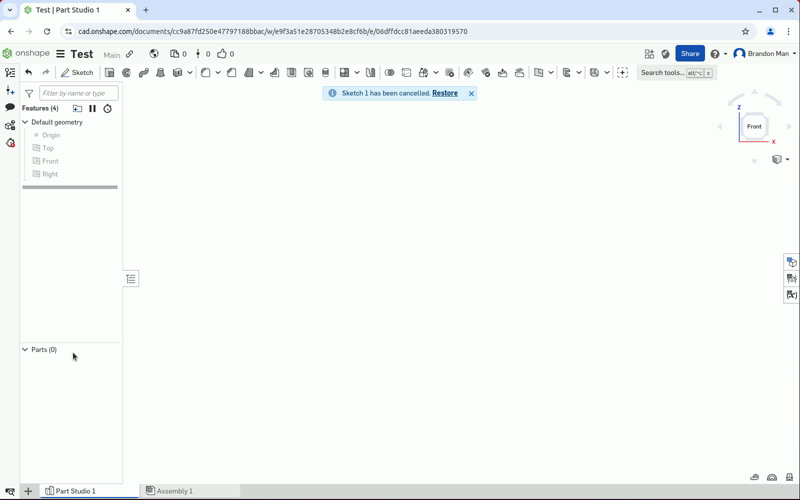
mouse_move(73, 352)
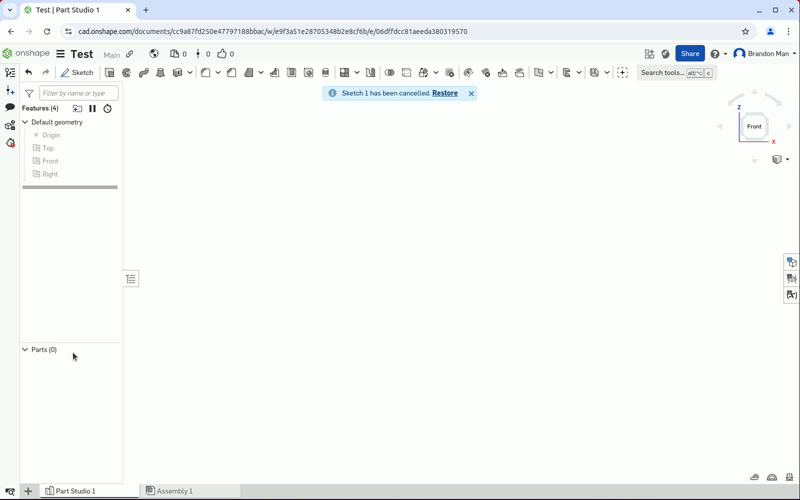
key(shift+y)
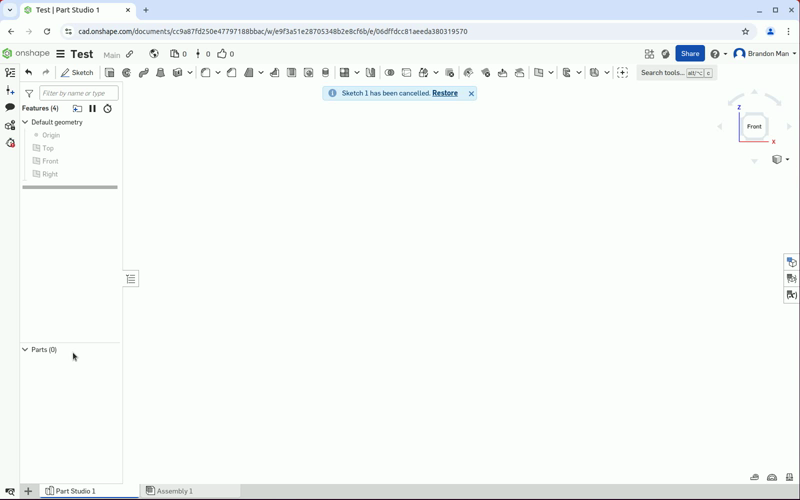
key(shift+s)
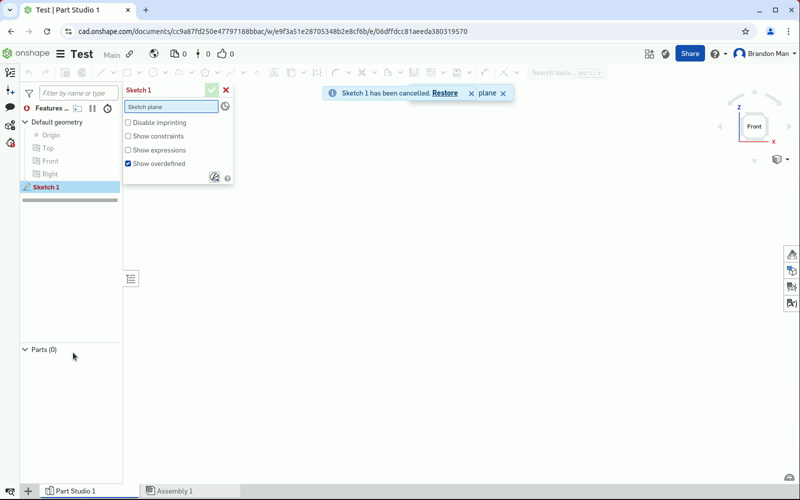
mouse_move(73, 163)
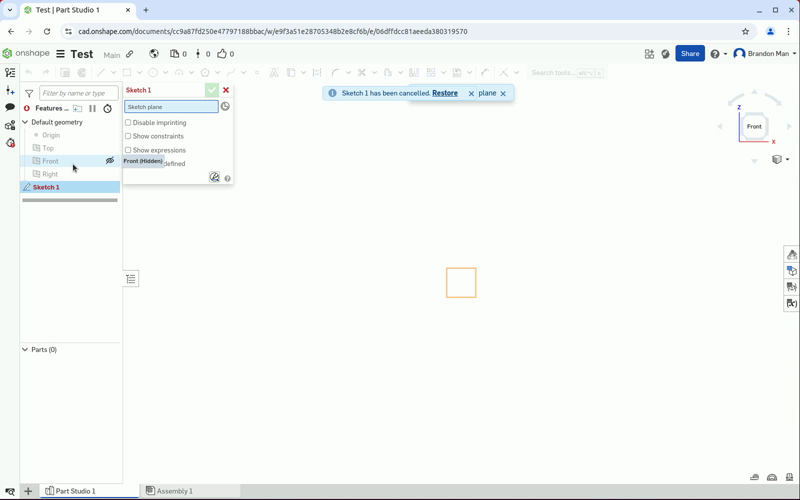
click(73, 163)
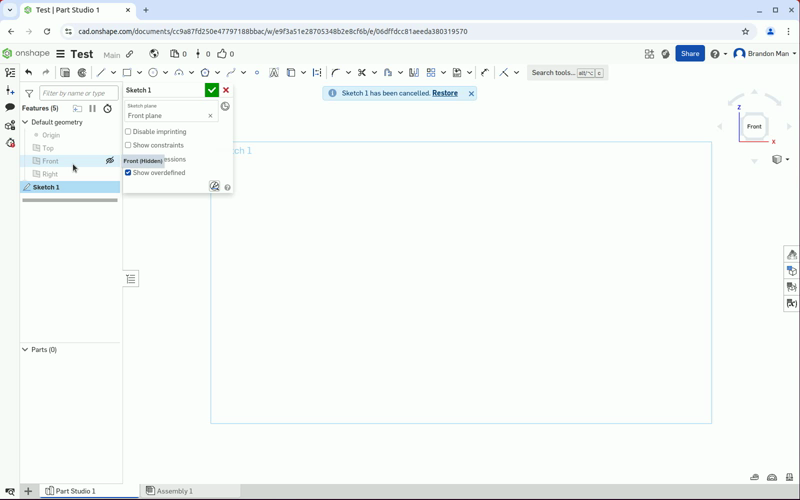
mouse_move(73, 352)
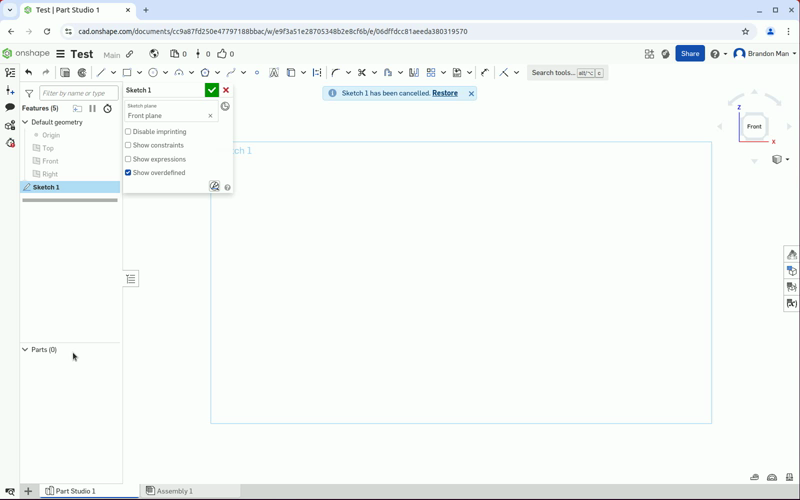
key(y)
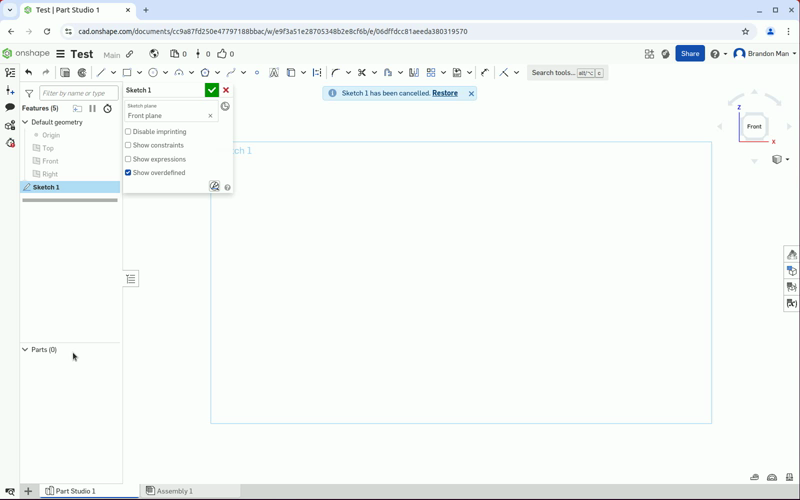
key(l)
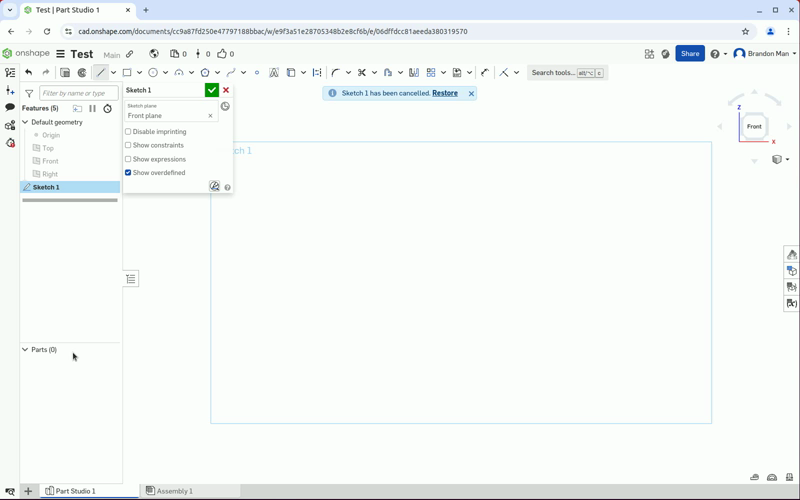
key_down(shift)
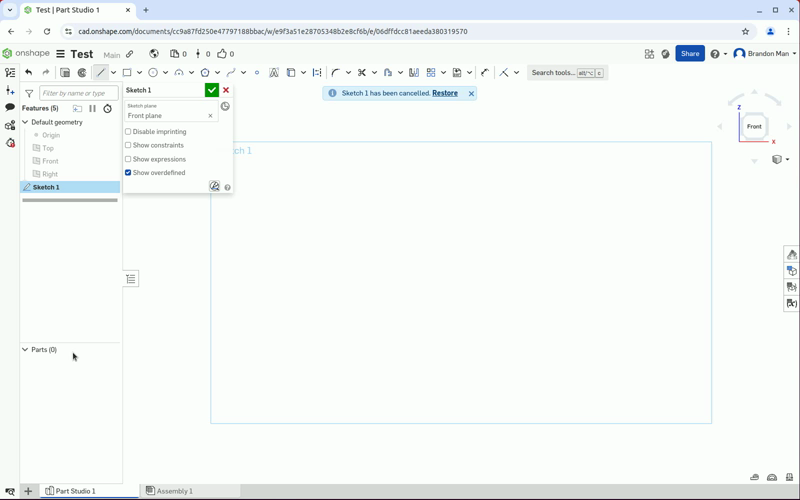
mouse_move(385, 282)
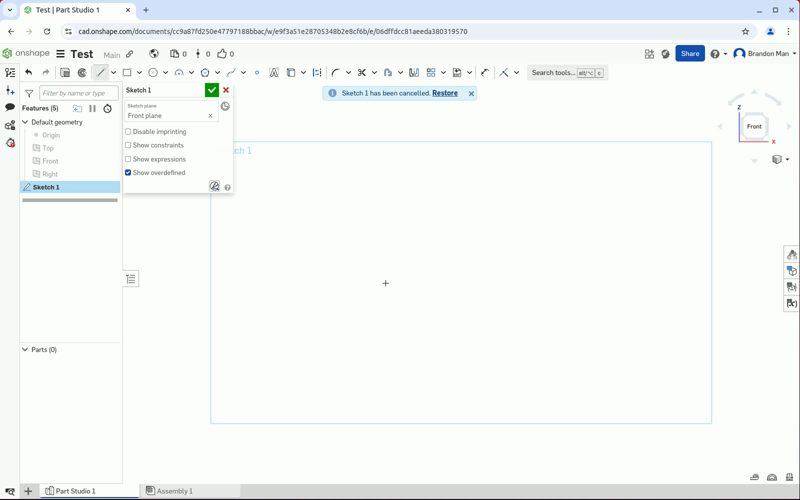
click(385, 282)
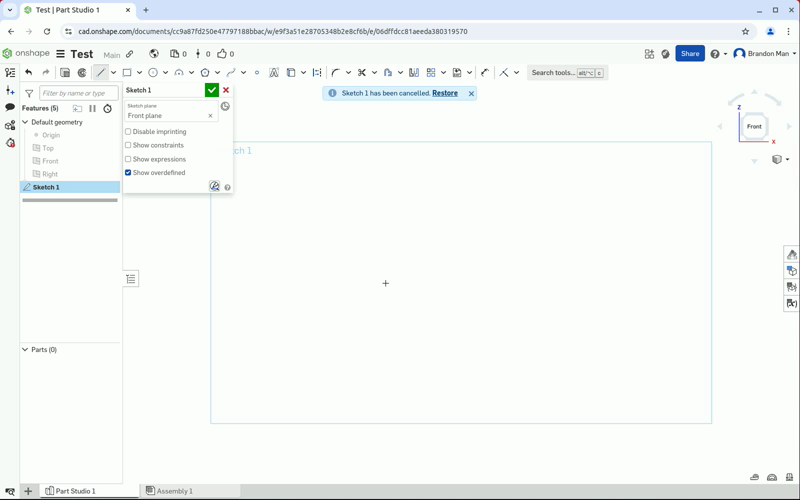
key_up(shift)
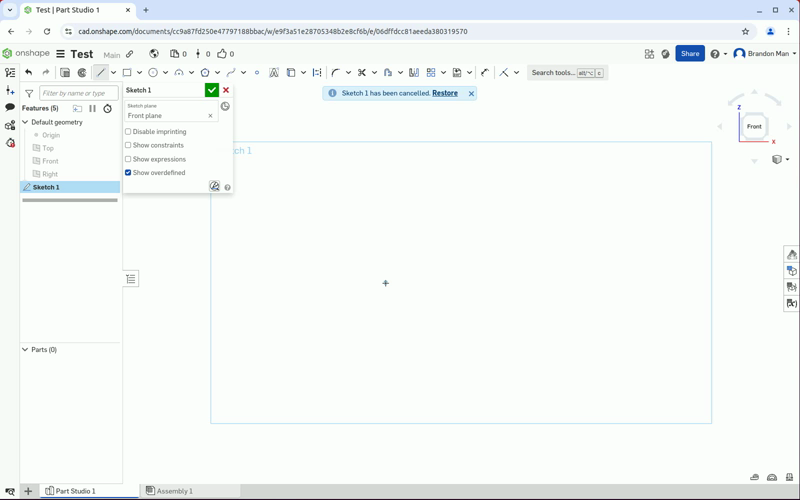
key_down(shift)
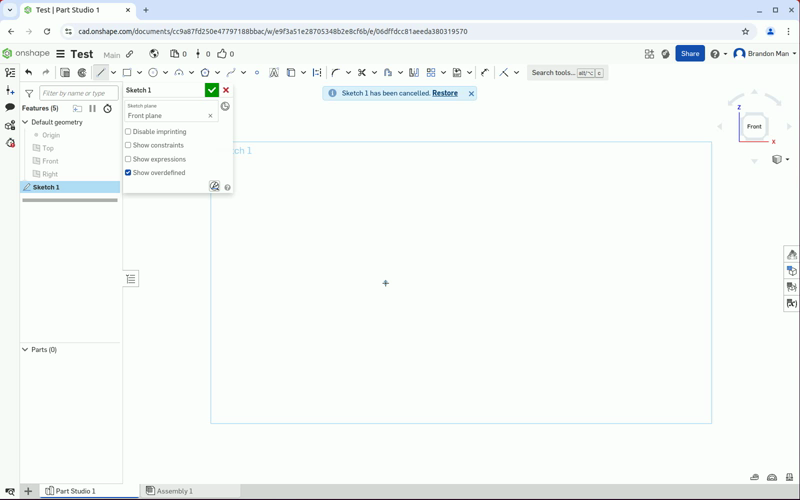
mouse_move(535, 282)
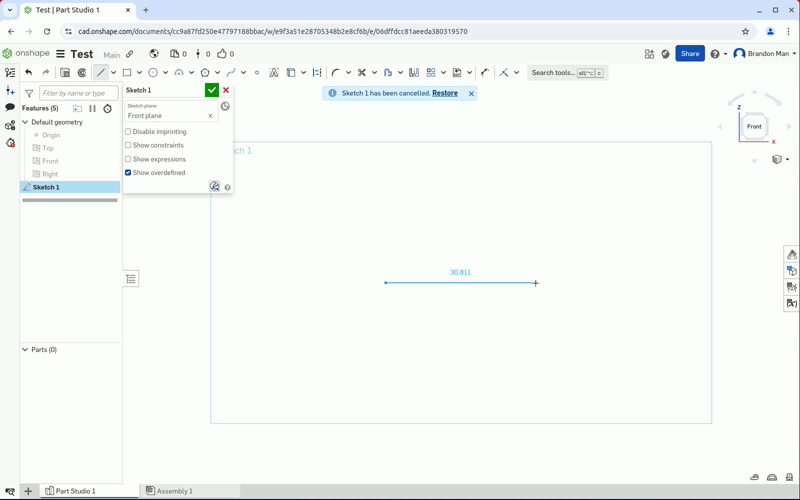
click(535, 282)
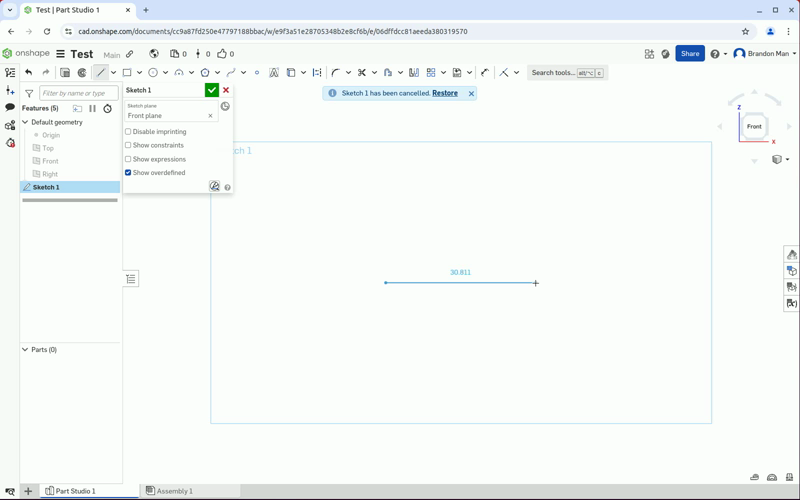
key_up(shift)
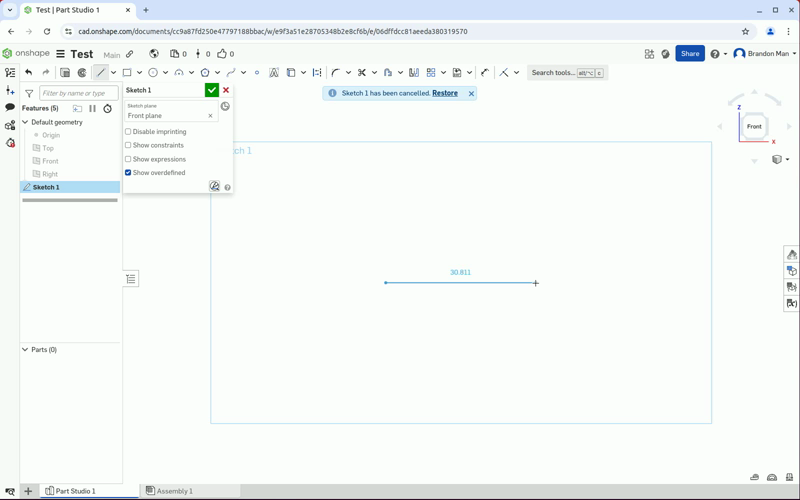
key_down(shift)
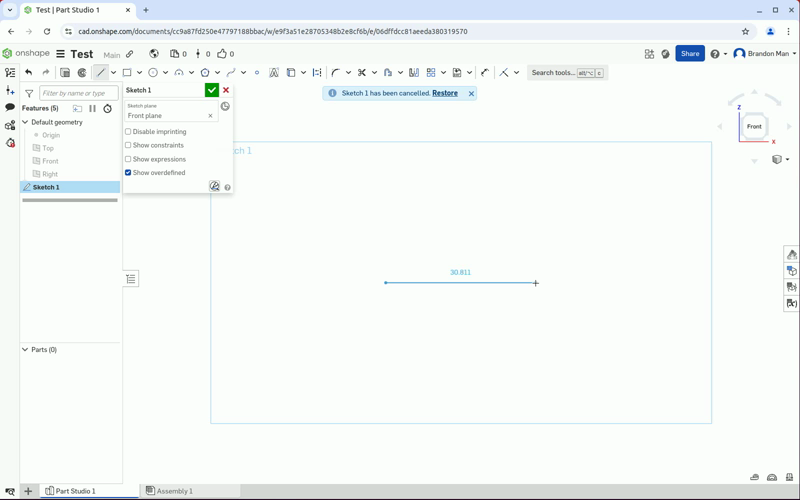
mouse_move(565, 282)
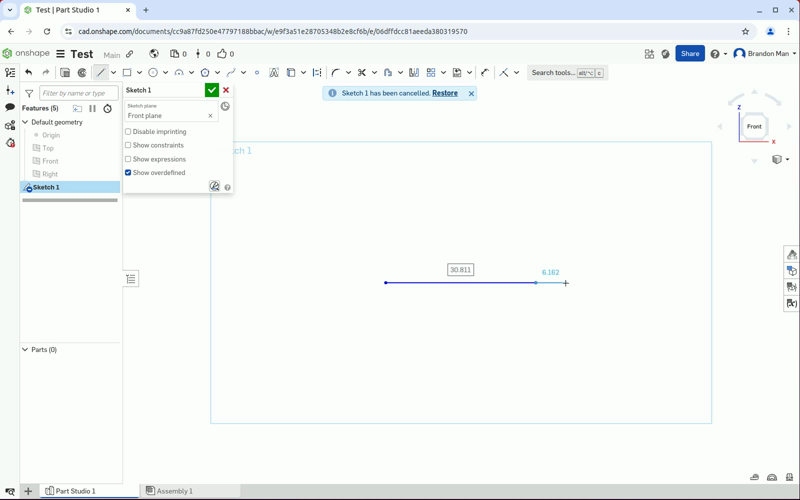
mouse_move(535, 270)
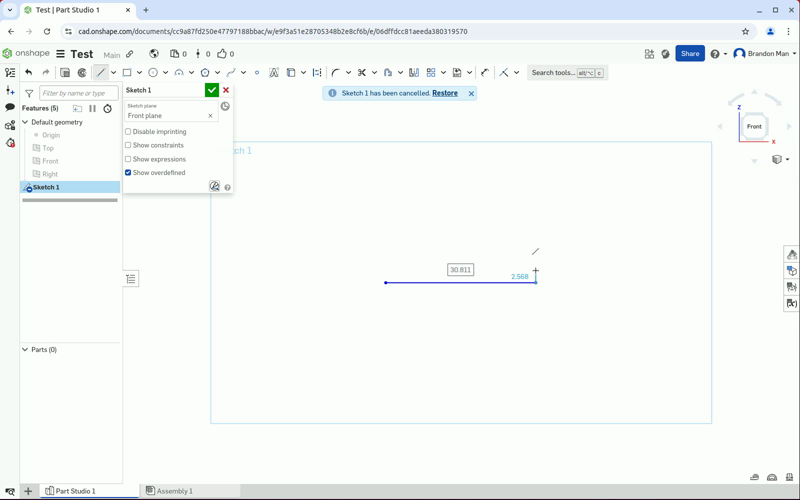
click(535, 270)
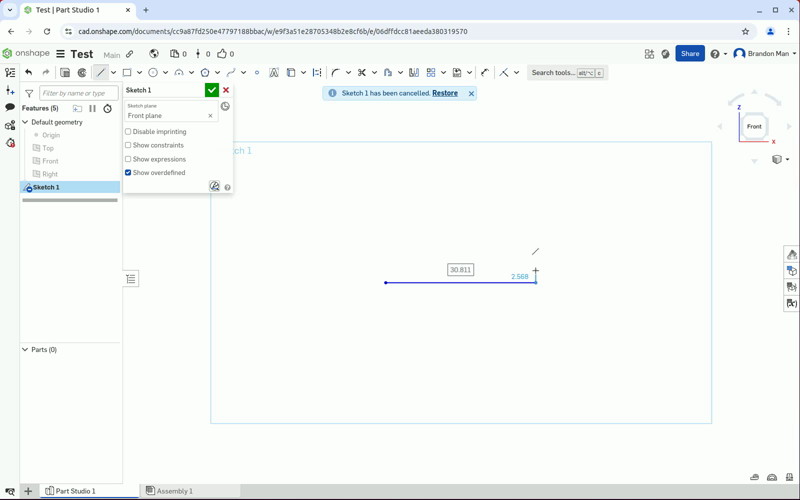
key_up(shift)
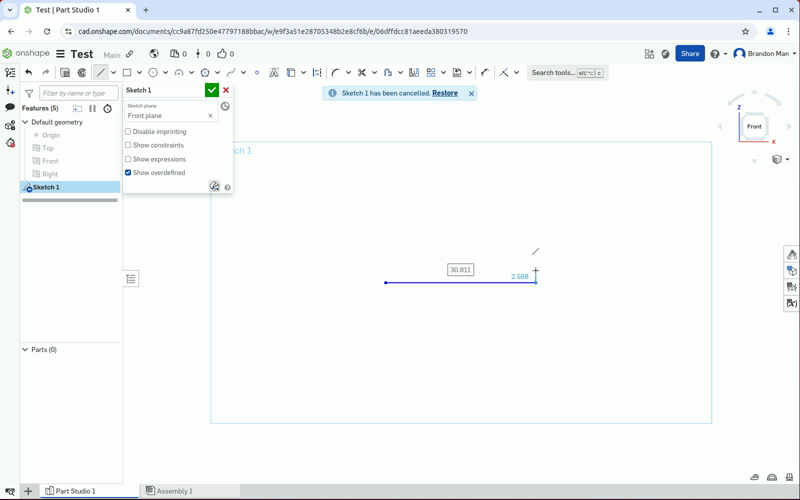
key_down(shift)
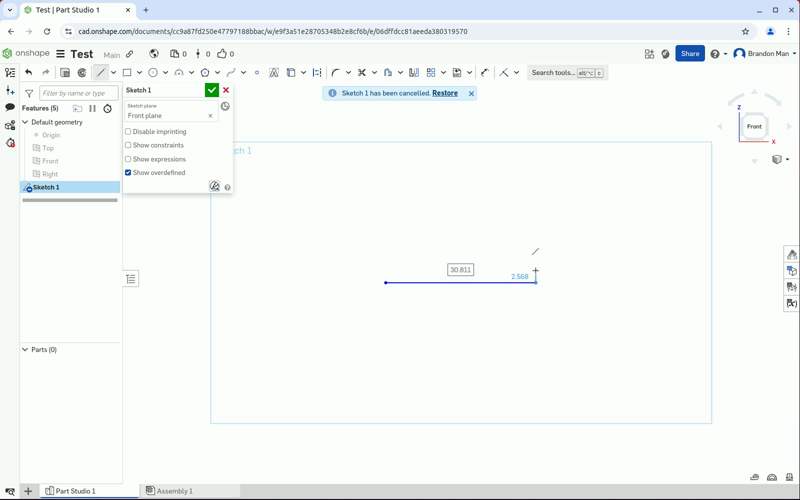
mouse_move(565, 270)
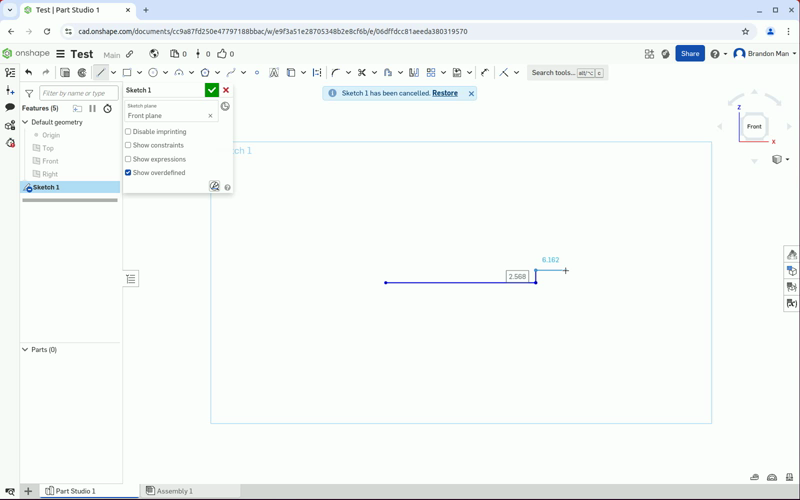
mouse_move(497, 270)
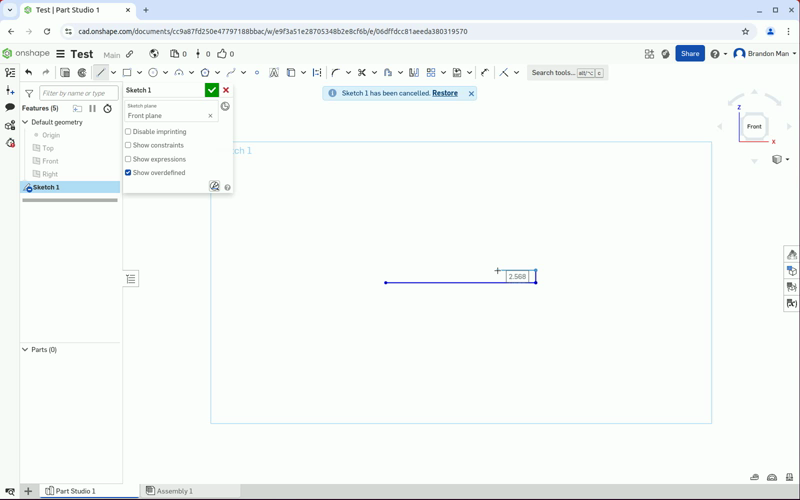
click(497, 270)
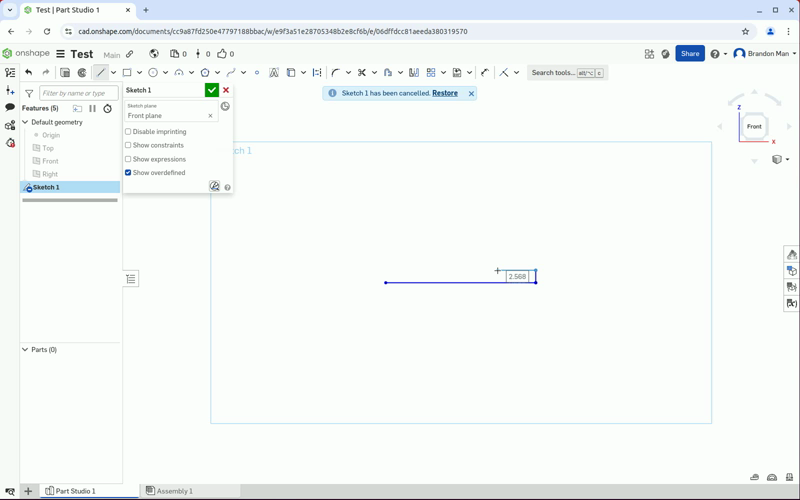
key_up(shift)
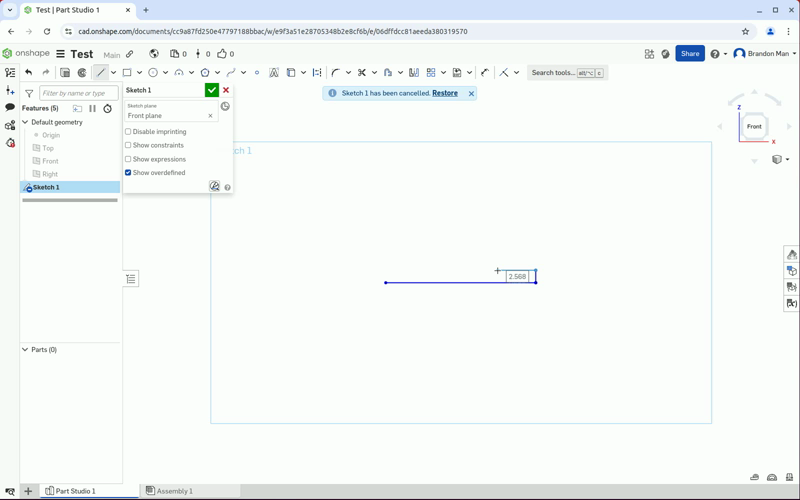
key_down(shift)
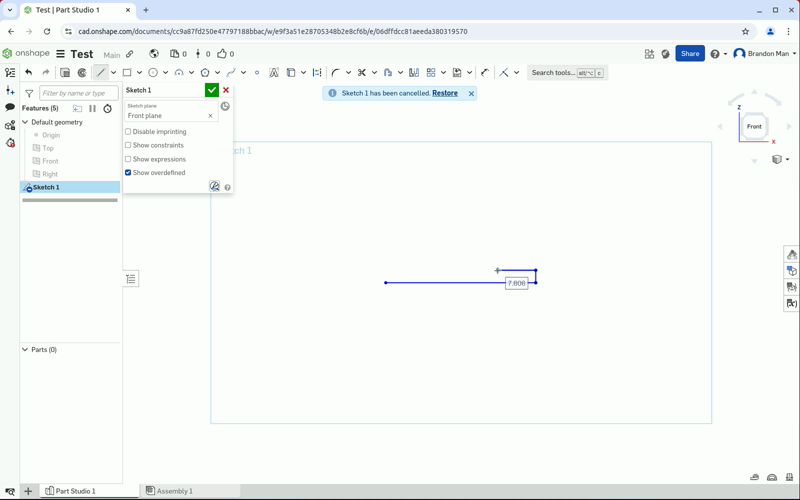
mouse_move(497, 180)
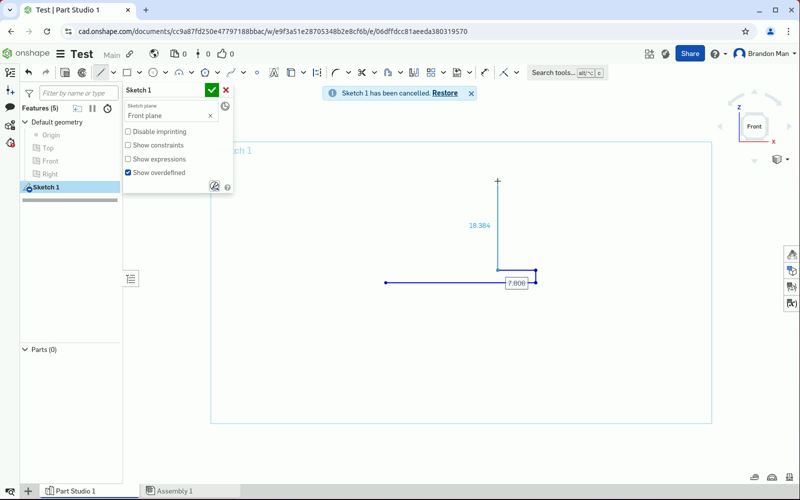
click(497, 180)
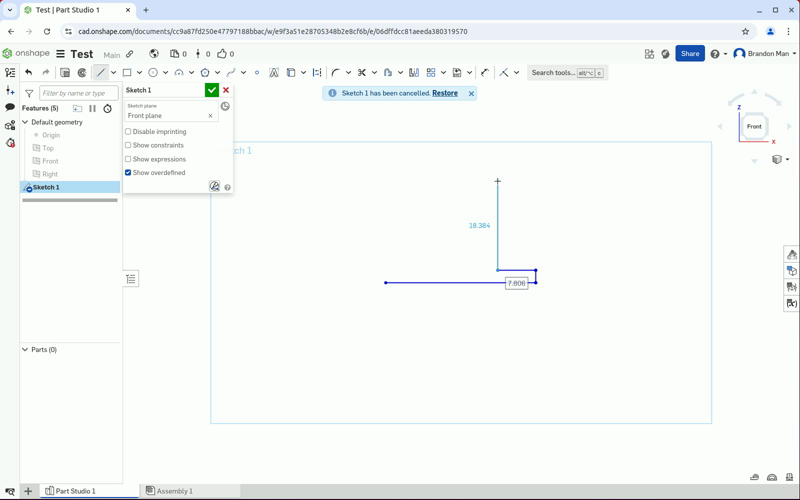
key_up(shift)
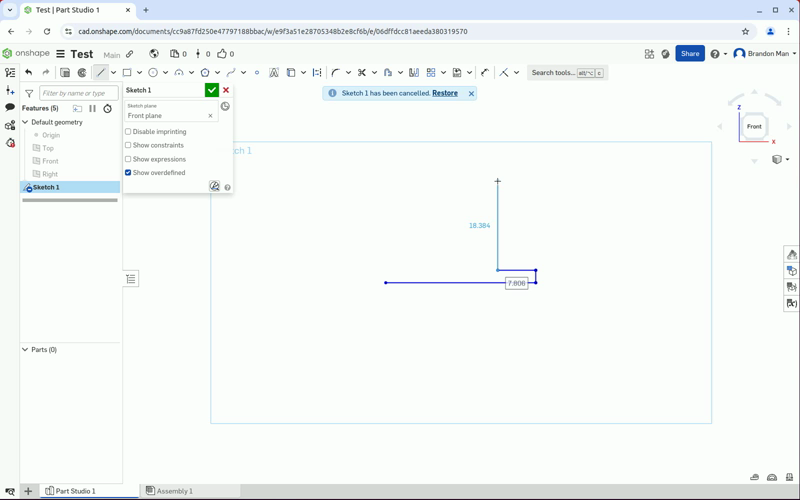
key_down(shift)
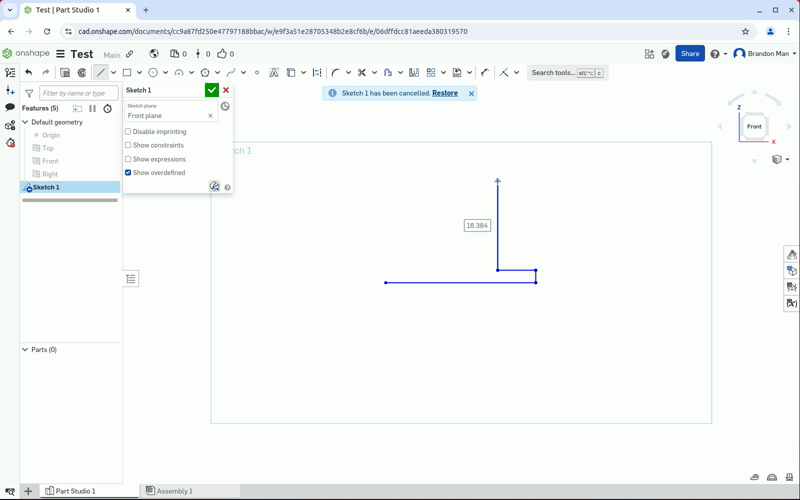
mouse_move(423, 180)
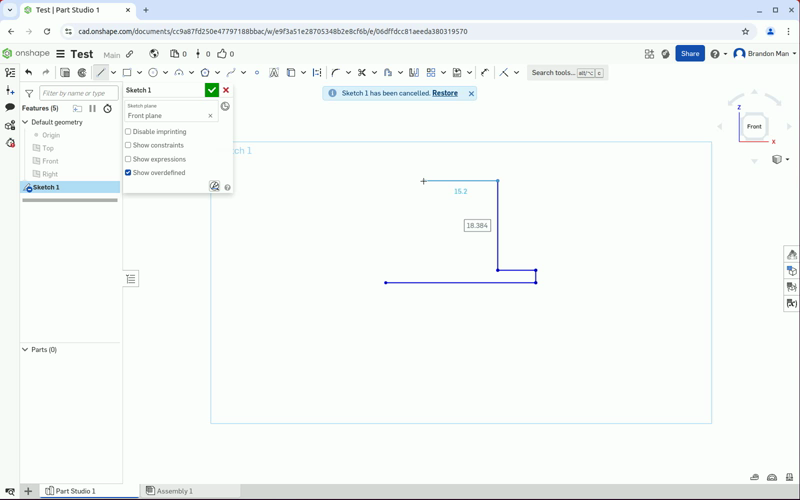
click(423, 180)
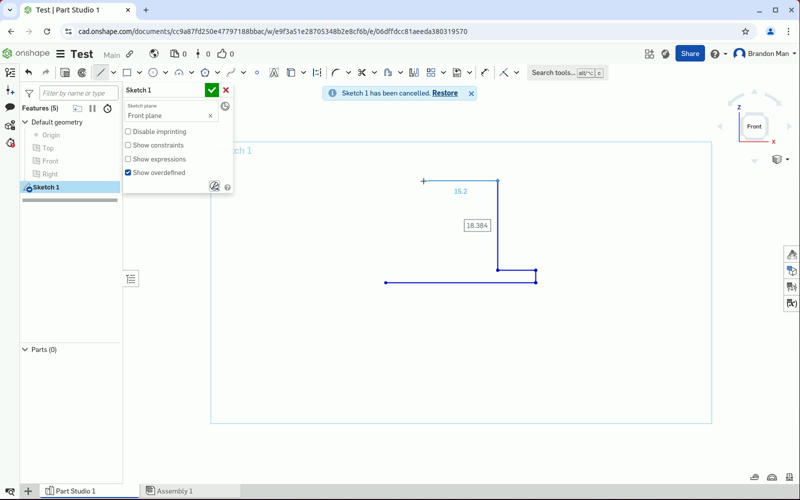
key_up(shift)
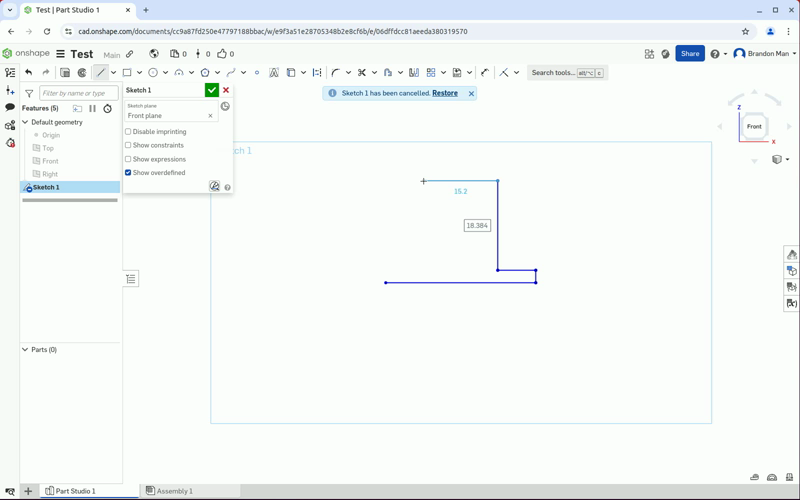
key_down(shift)
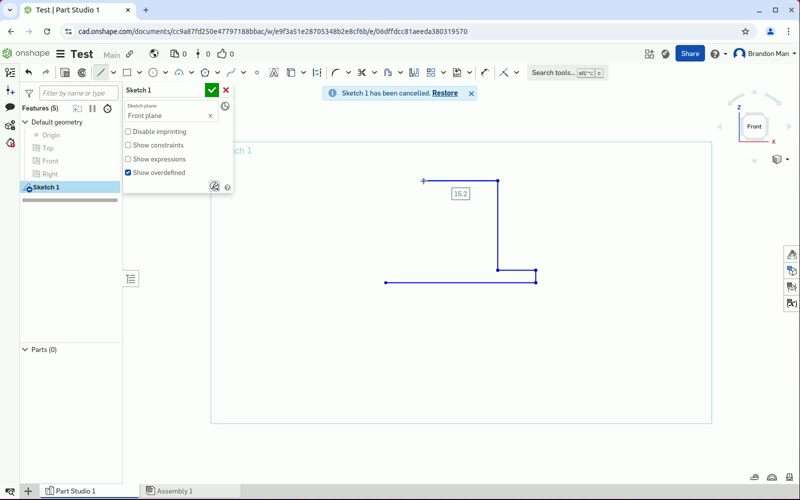
mouse_move(423, 270)
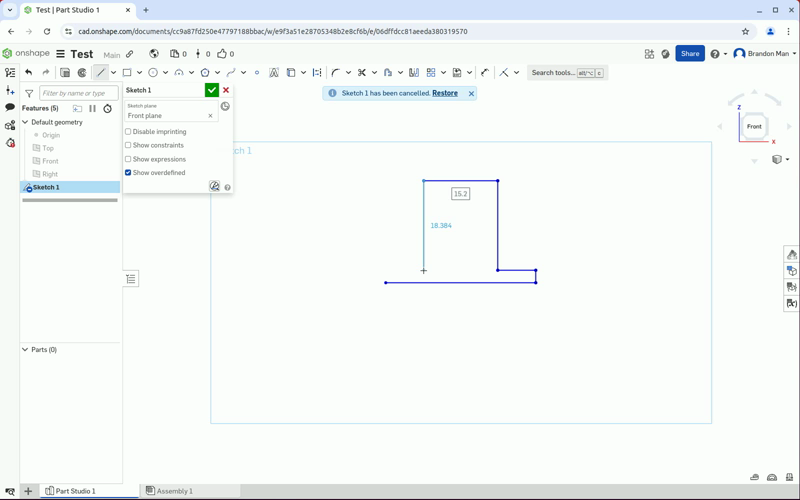
click(423, 270)
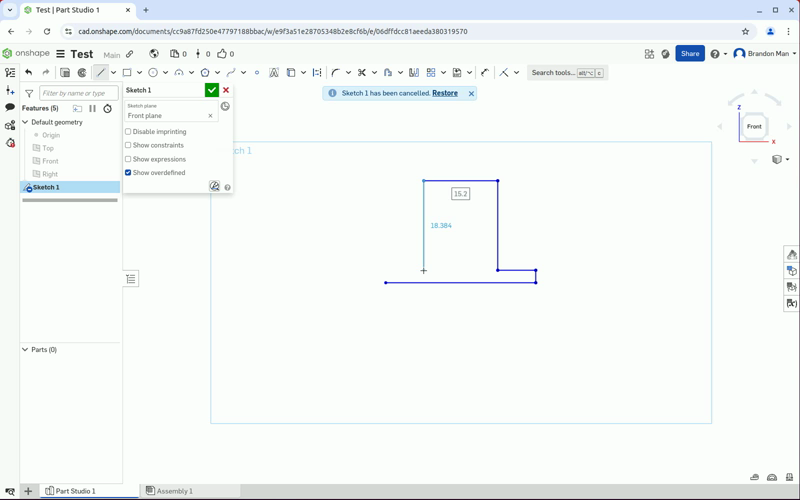
key_up(shift)
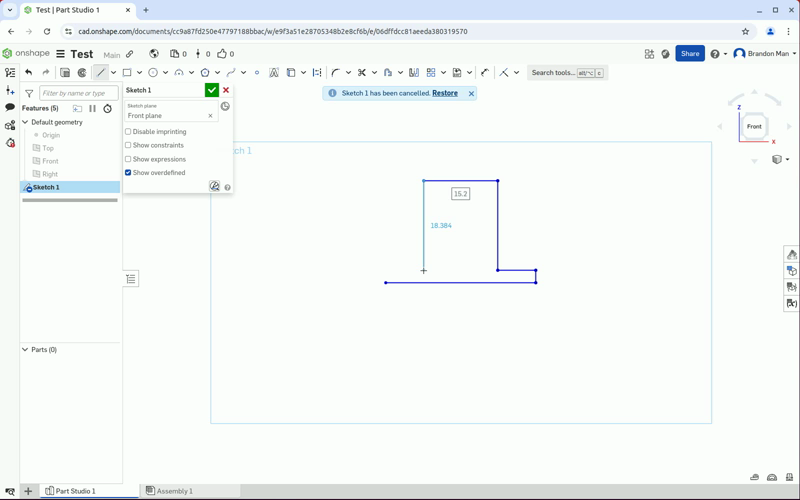
key_down(shift)
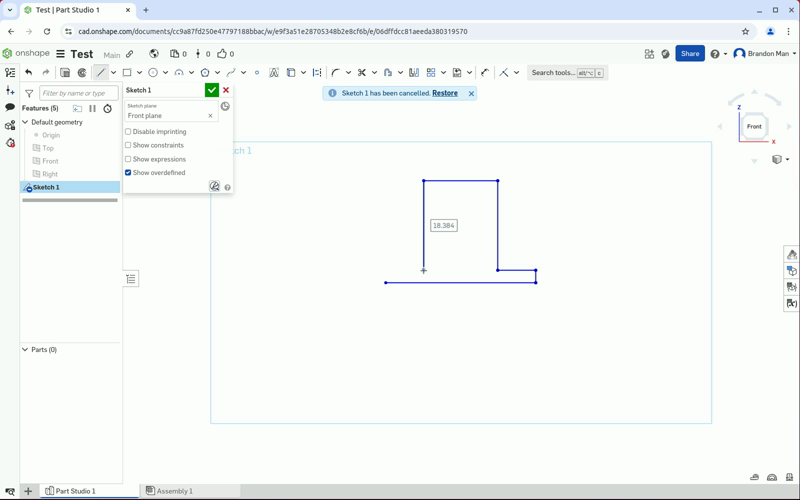
mouse_move(453, 270)
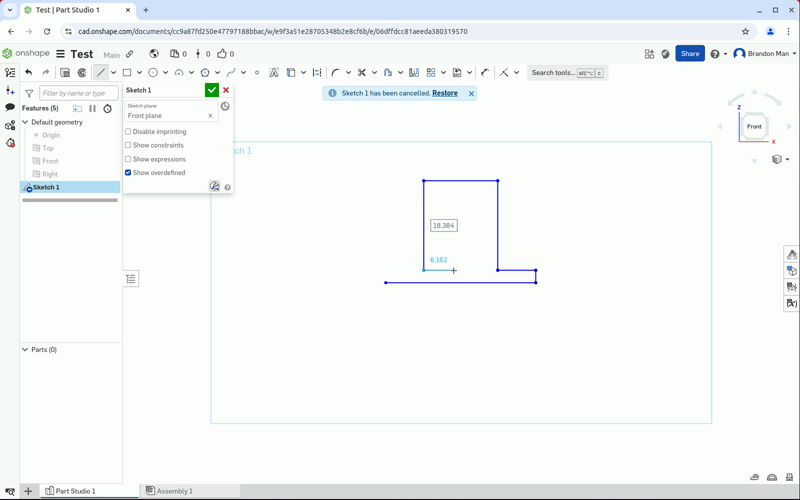
mouse_move(385, 270)
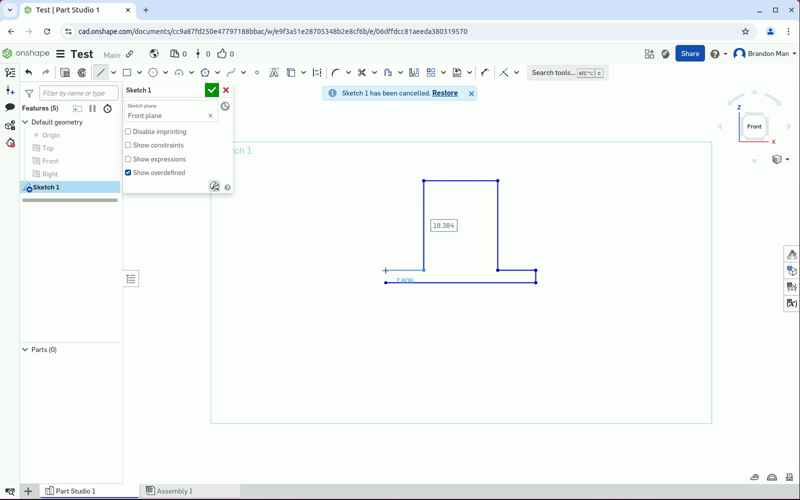
click(385, 270)
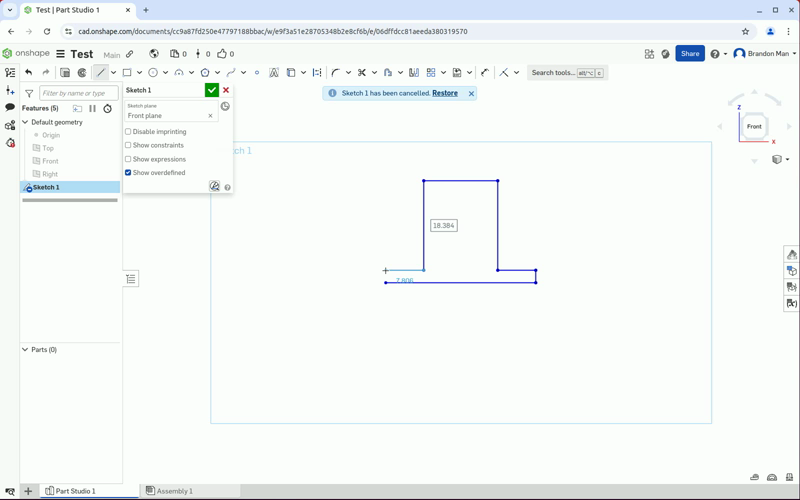
key_up(shift)
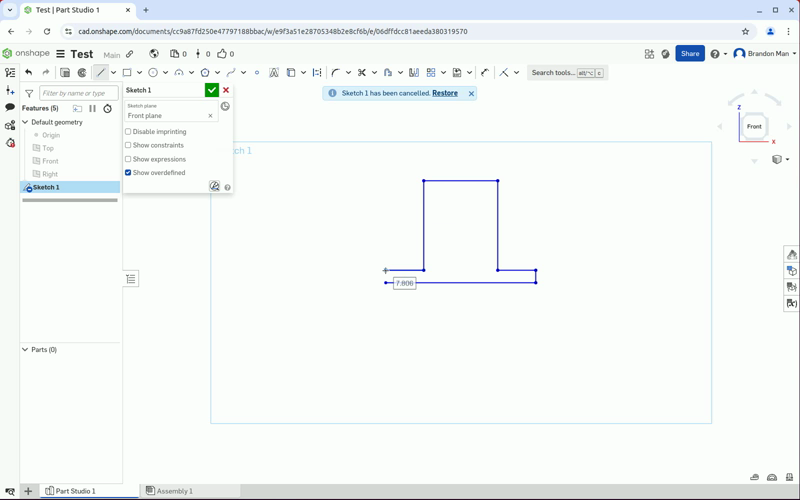
mouse_move(415, 270)
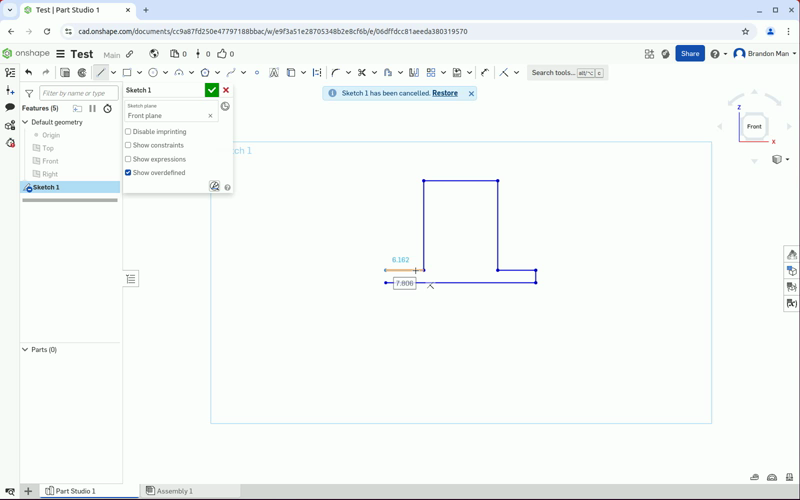
key_down(shift)
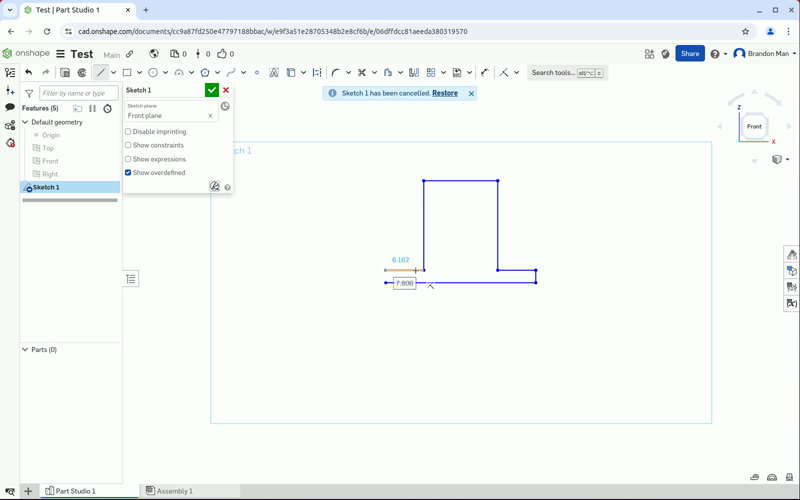
mouse_move(385, 282)
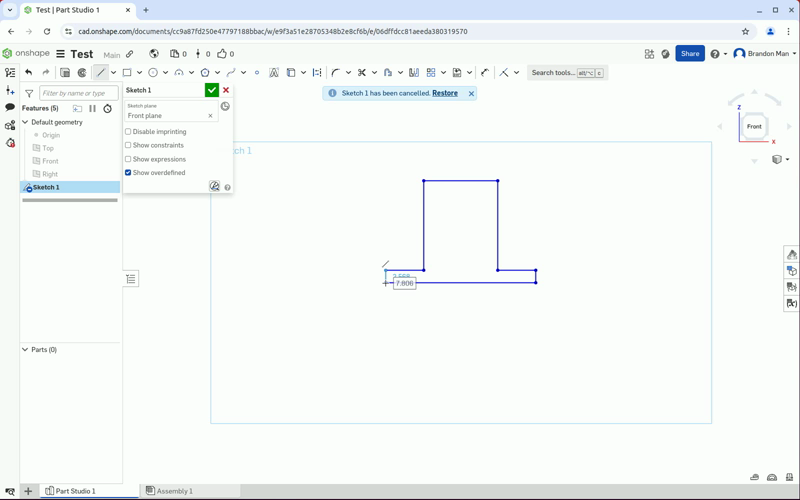
key_up(shift)
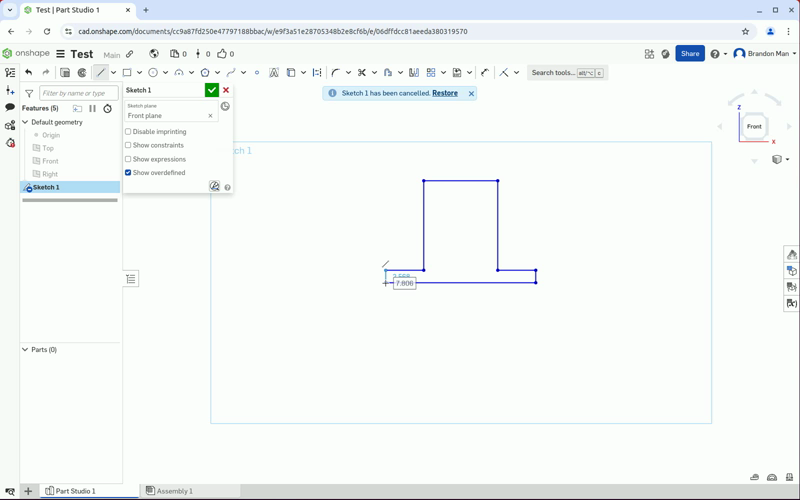
click(385, 282)
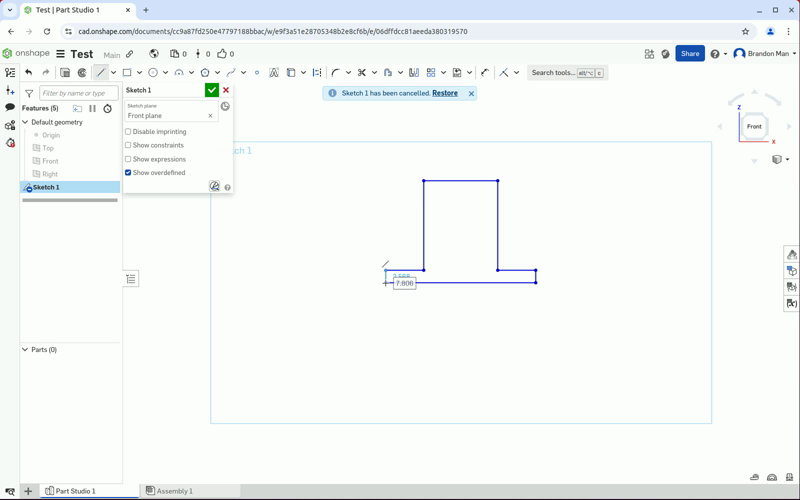
key(esc)
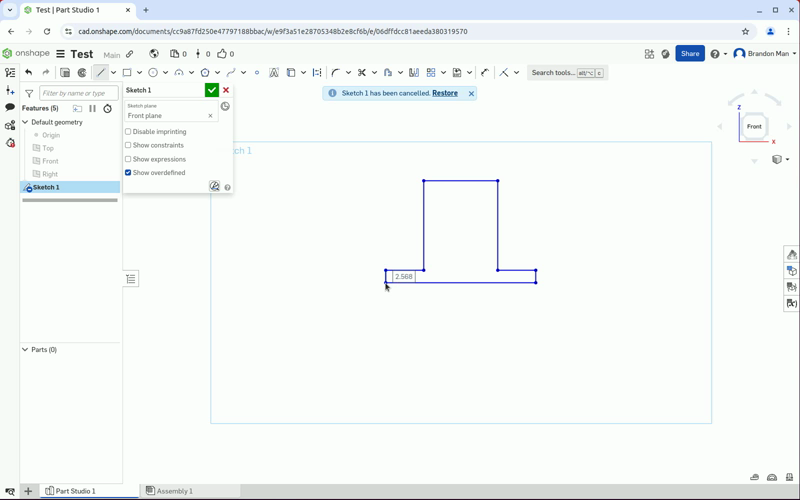
mouse_move(440, 218)
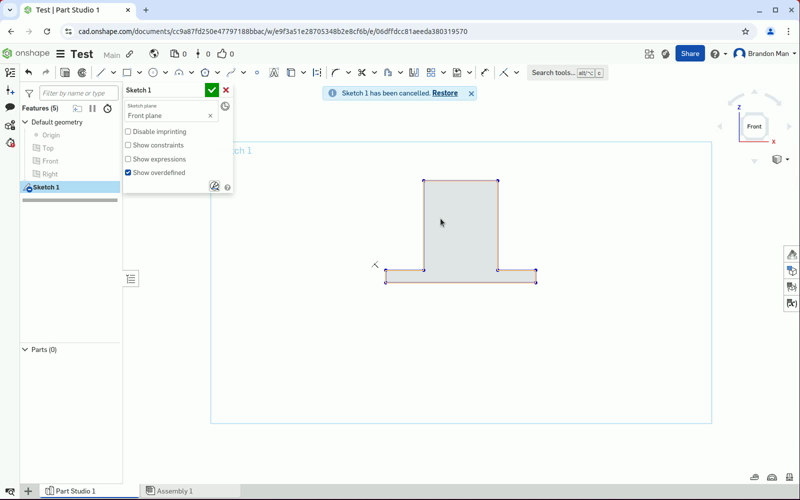
click(440, 218)
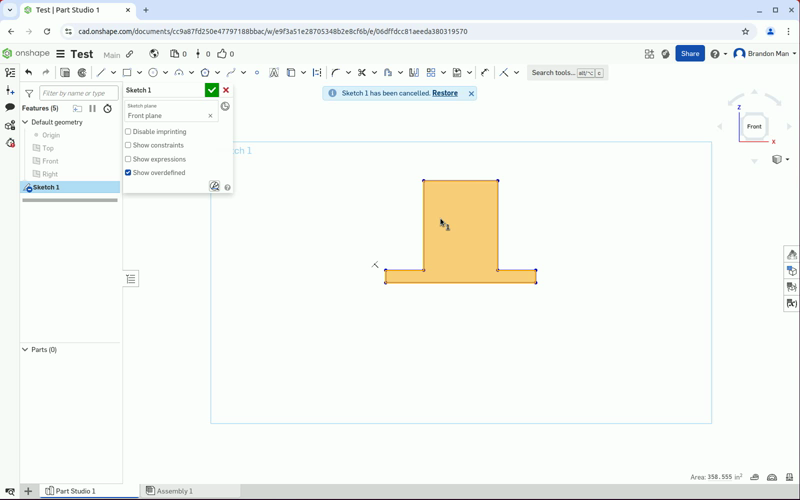
mouse_move(73, 352)
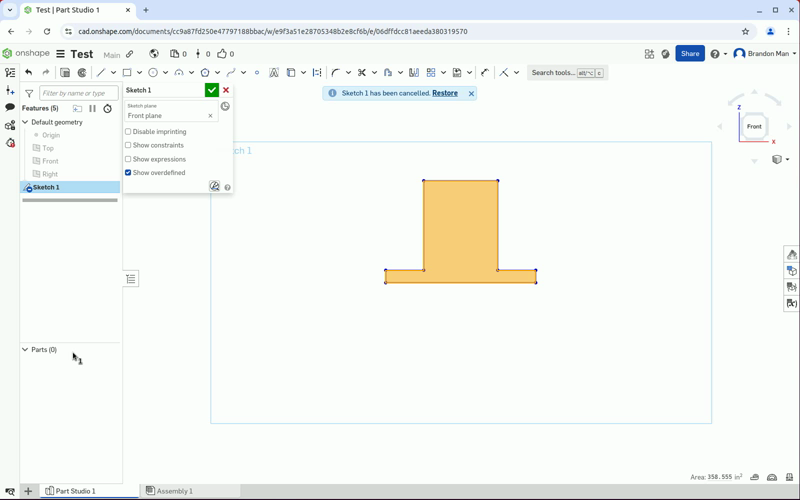
key(shift+y)
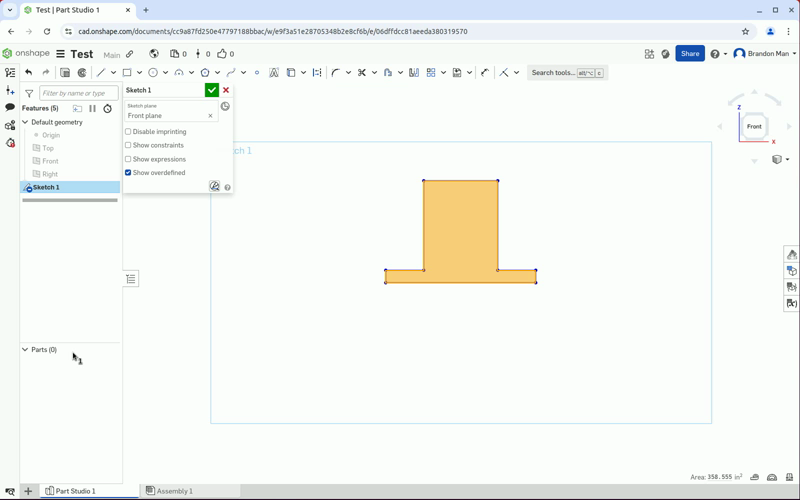
key(shift+e)
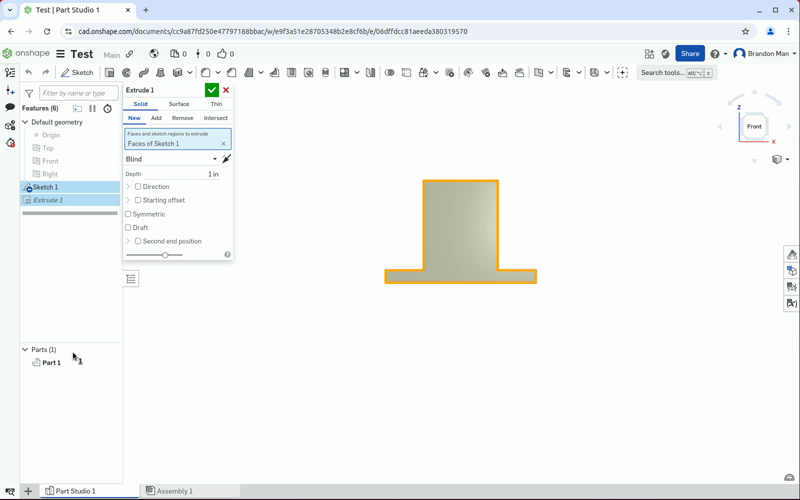
mouse_move(143, 106)
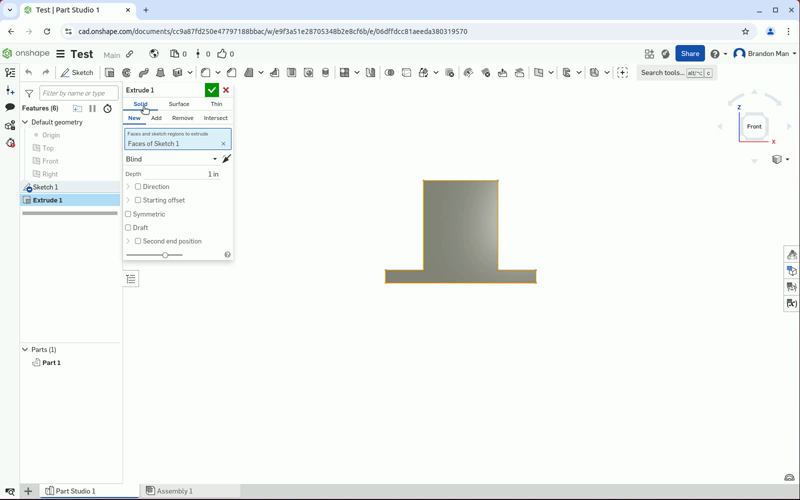
click(143, 106)
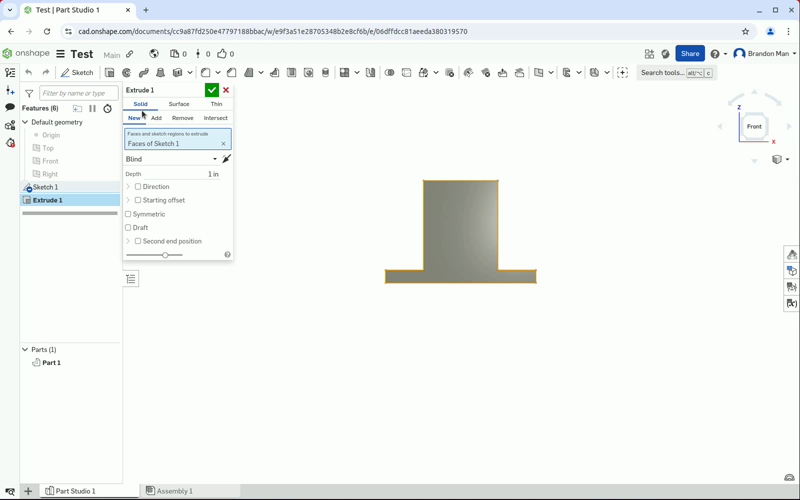
mouse_move(137, 120)
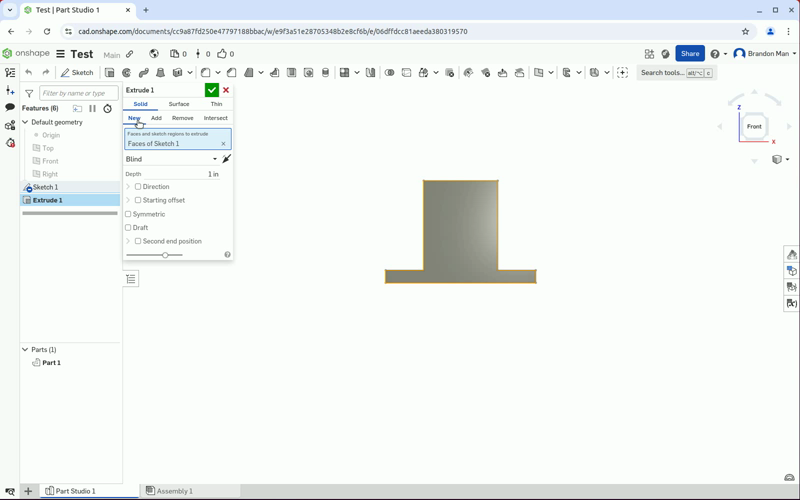
click(137, 120)
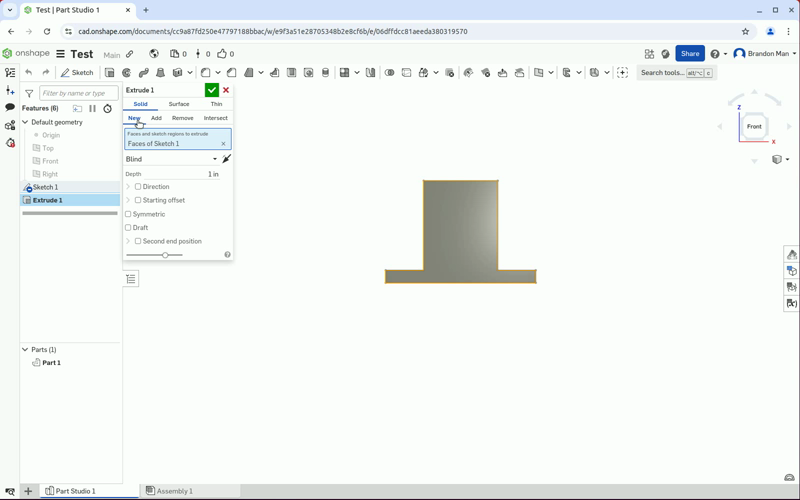
key(tab, 4)
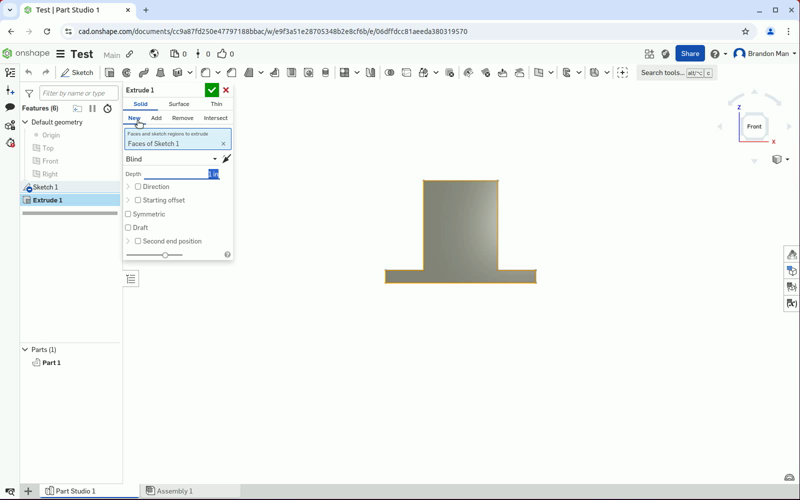
text(23.108)
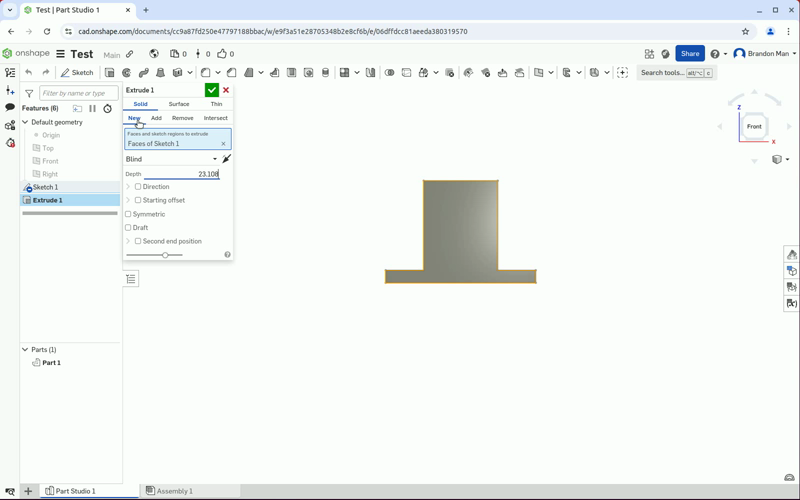
key(enter)
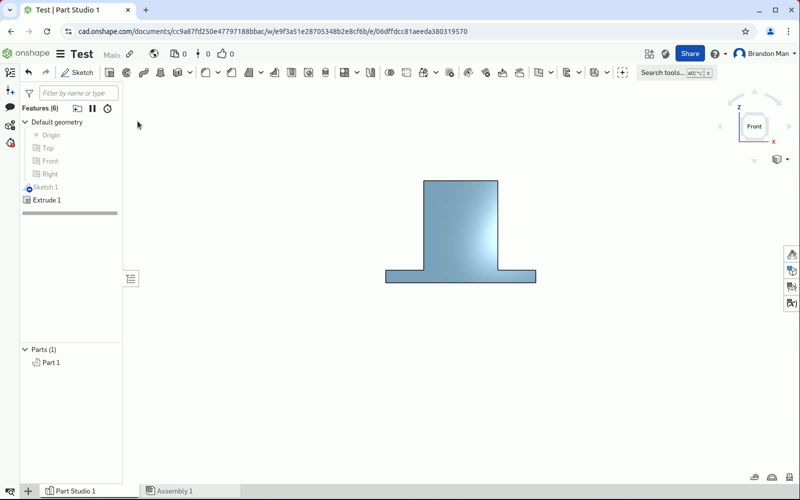
key(shift+h)
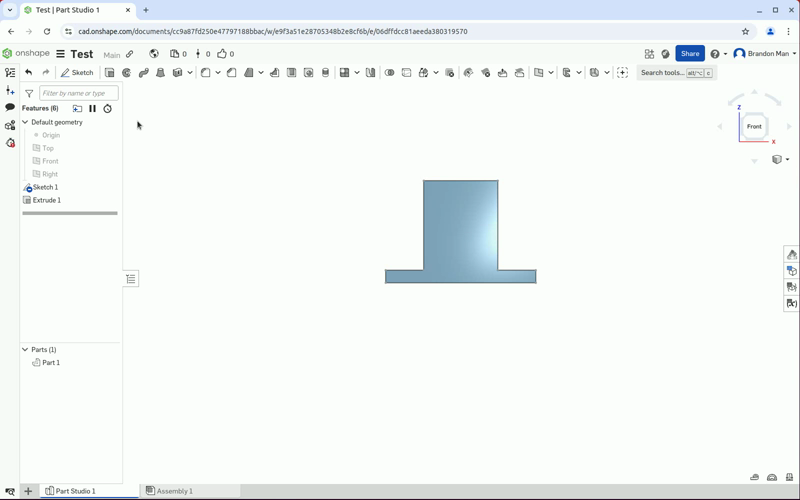
key(shift+h)
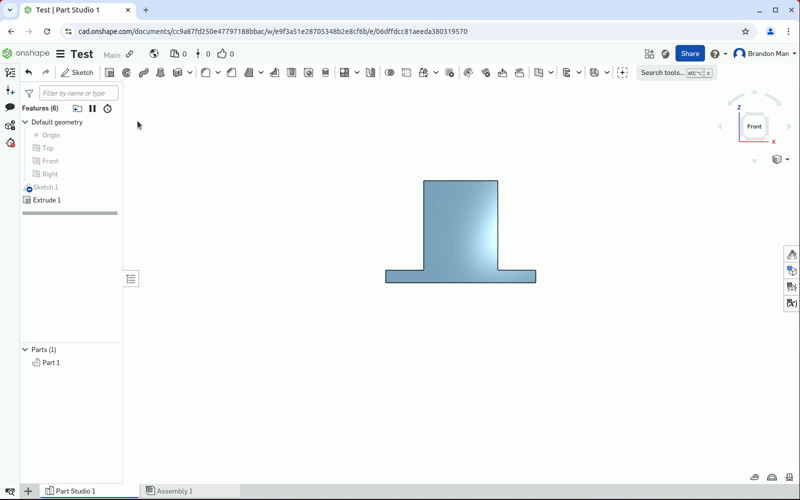
mouse_move(73, 189)
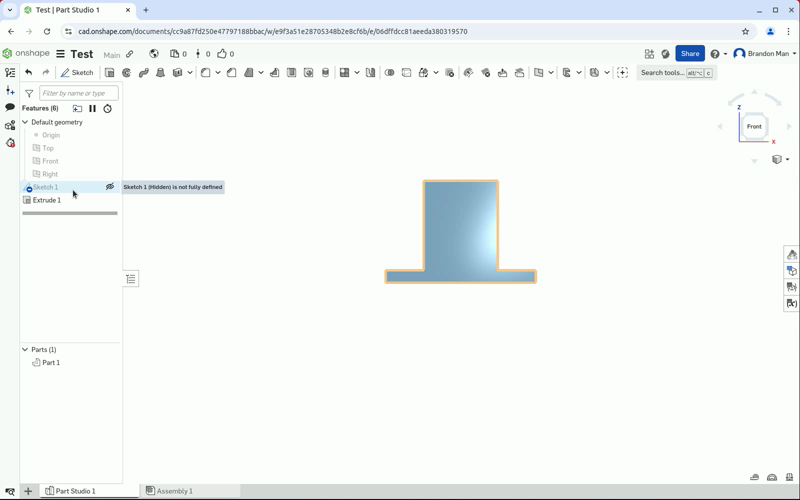
click(73, 189)
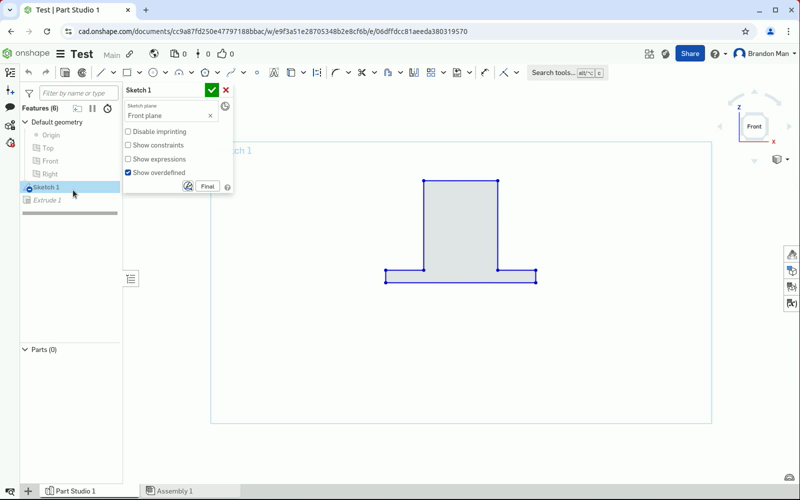
mouse_move(229, 92)
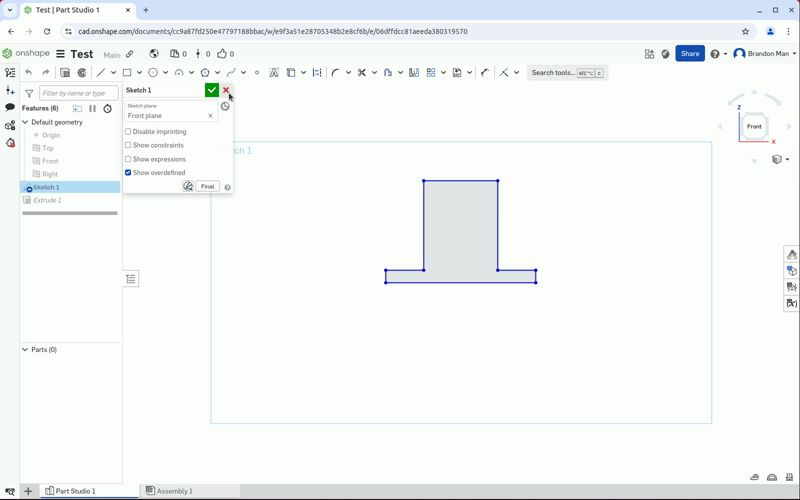
click(229, 92)
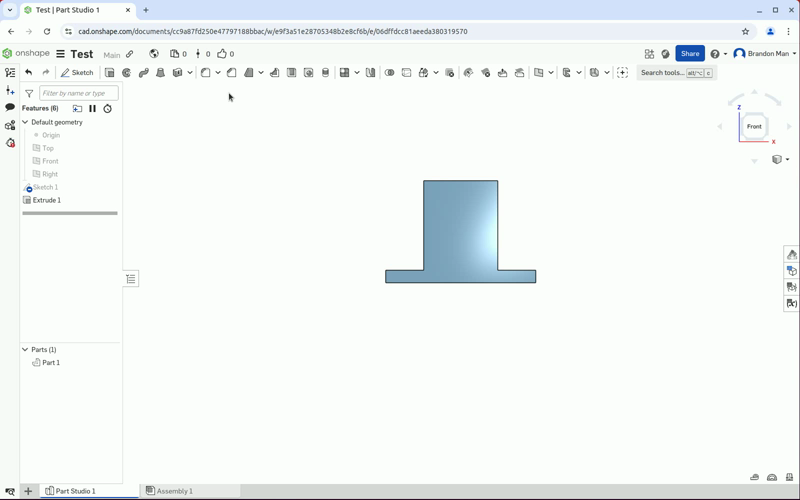
mouse_move(541, 75)
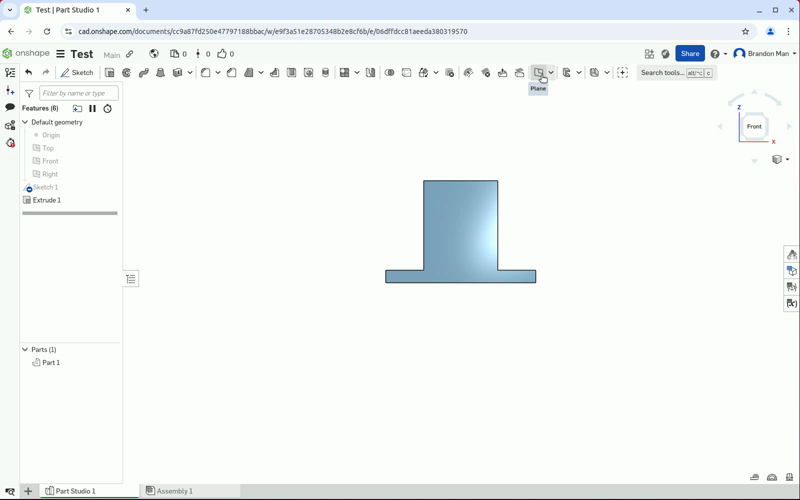
click(541, 75)
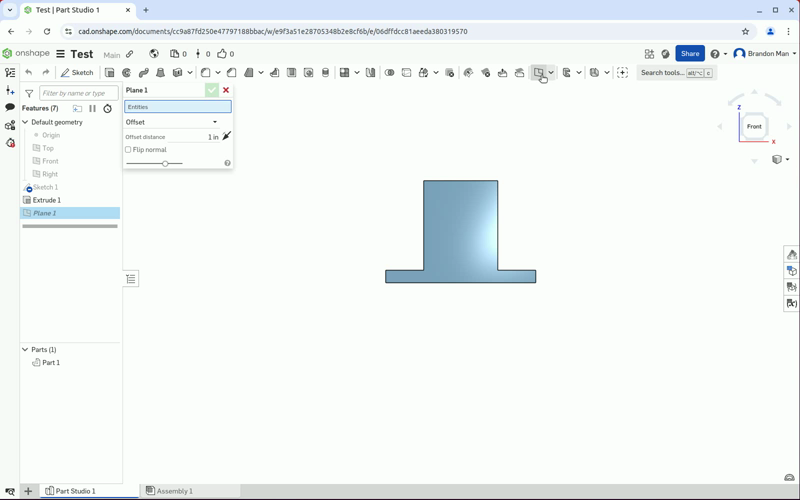
mouse_move(73, 163)
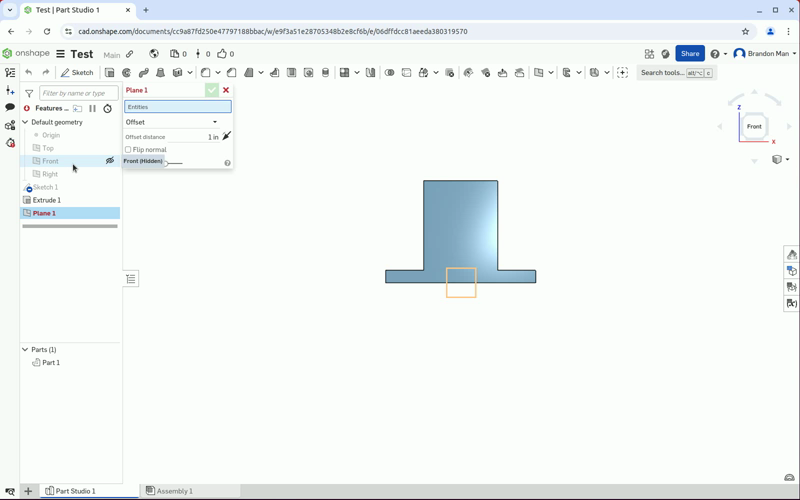
click(73, 163)
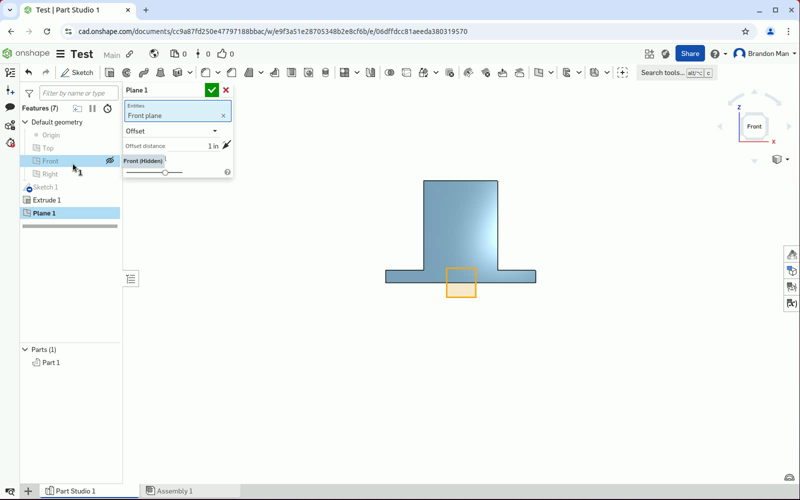
key(tab, 2)
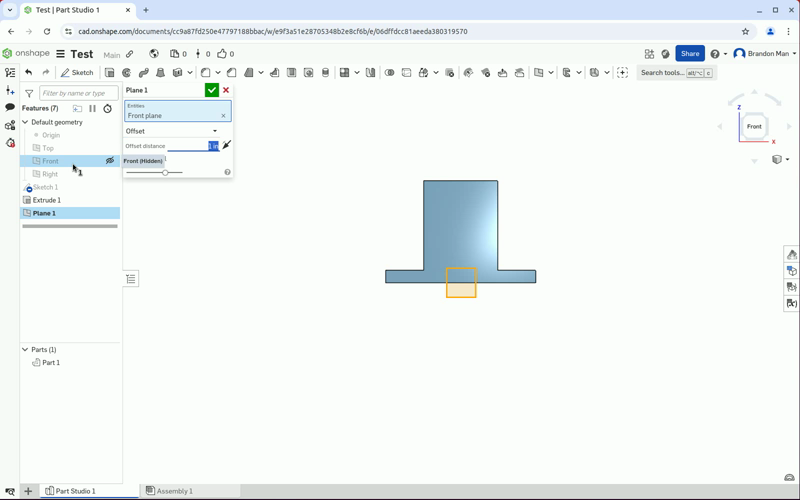
text(23.108)
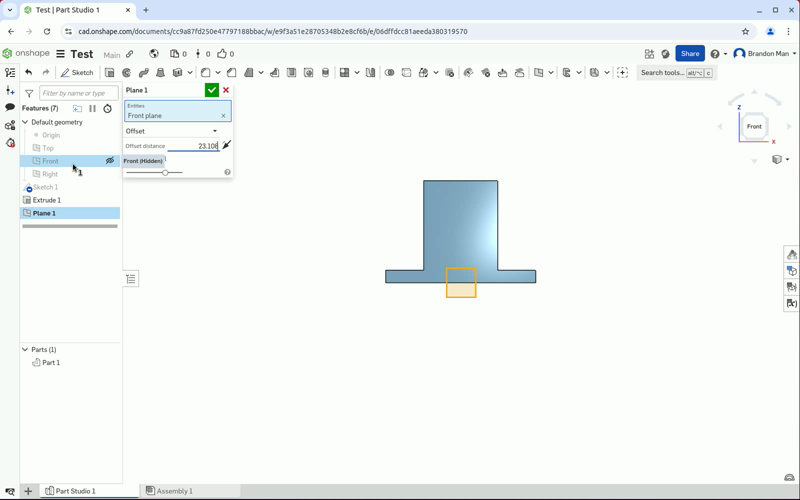
key(enter, 2)
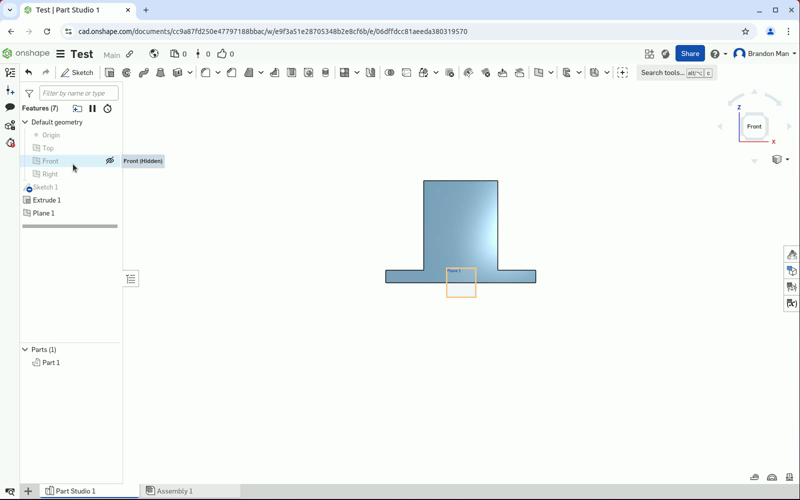
key(shift+s)
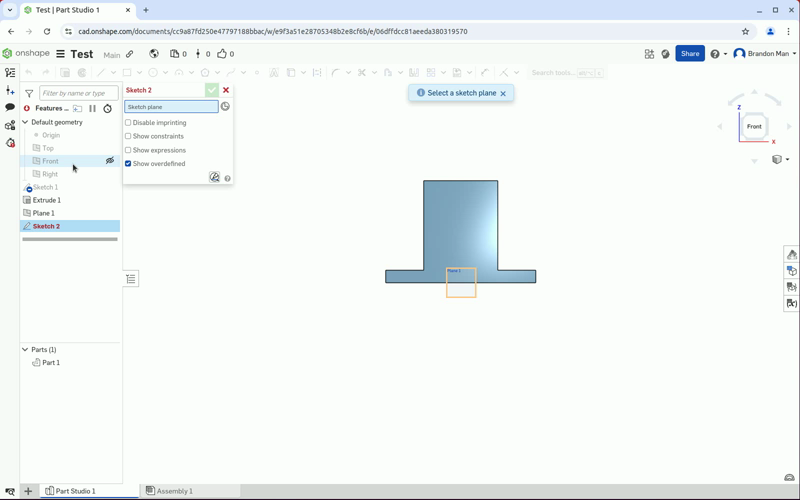
mouse_move(73, 215)
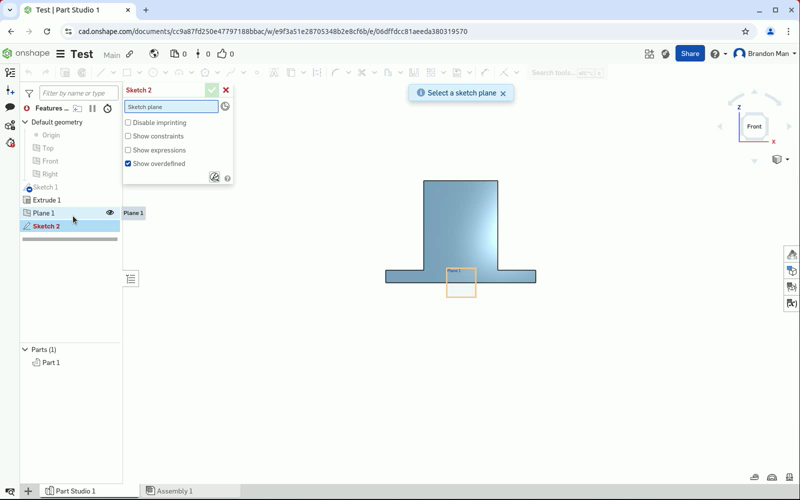
click(73, 215)
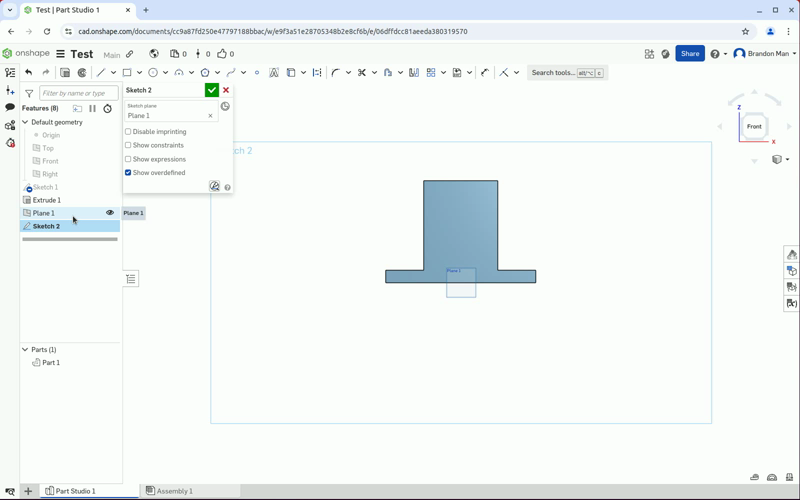
mouse_move(73, 352)
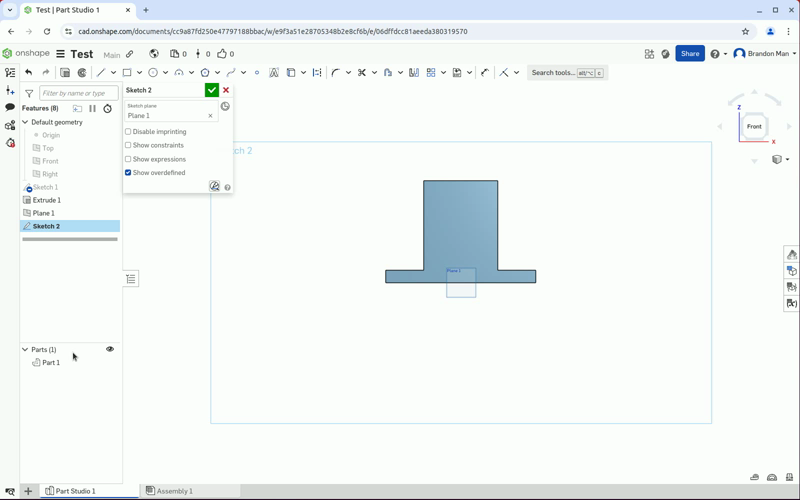
key(y)
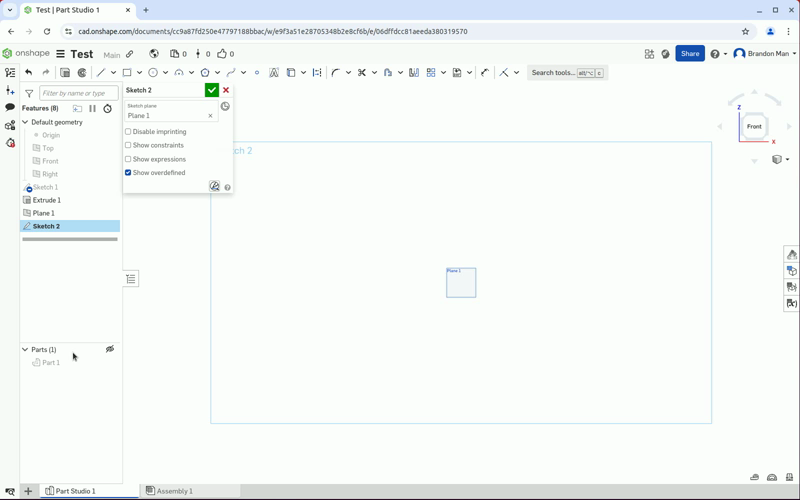
key(a)
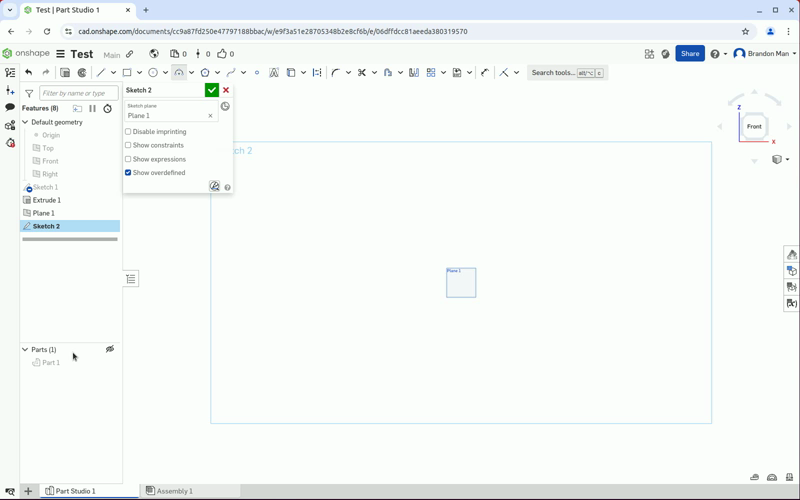
key_down(shift)
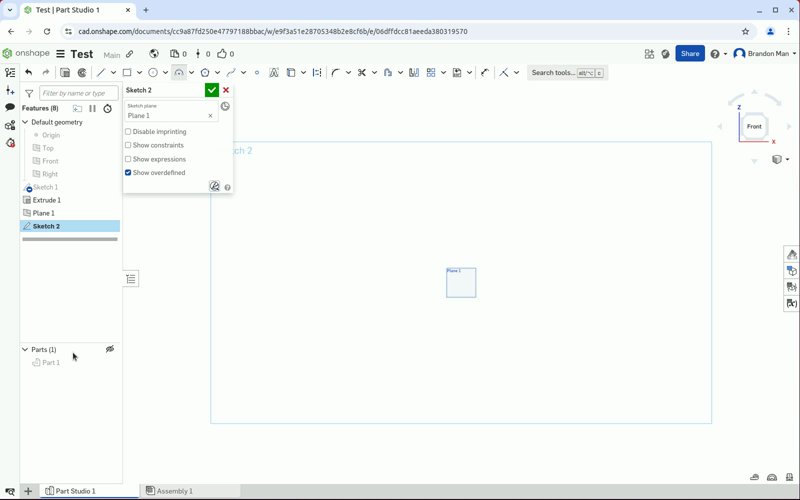
mouse_move(430, 179)
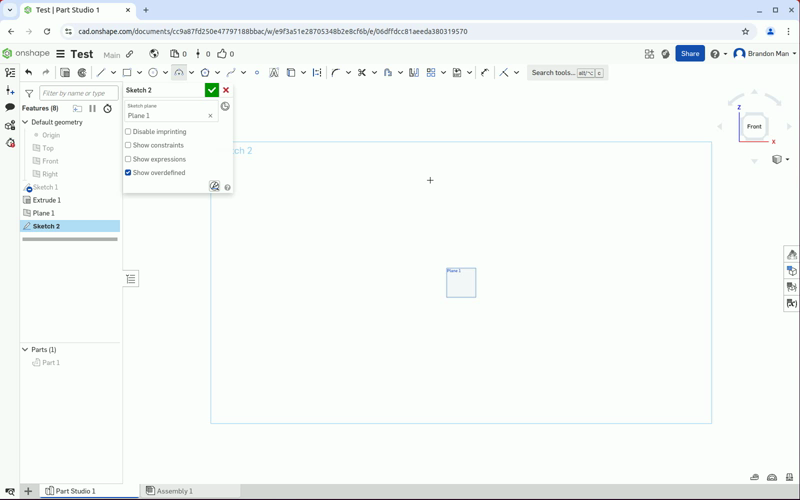
click(430, 179)
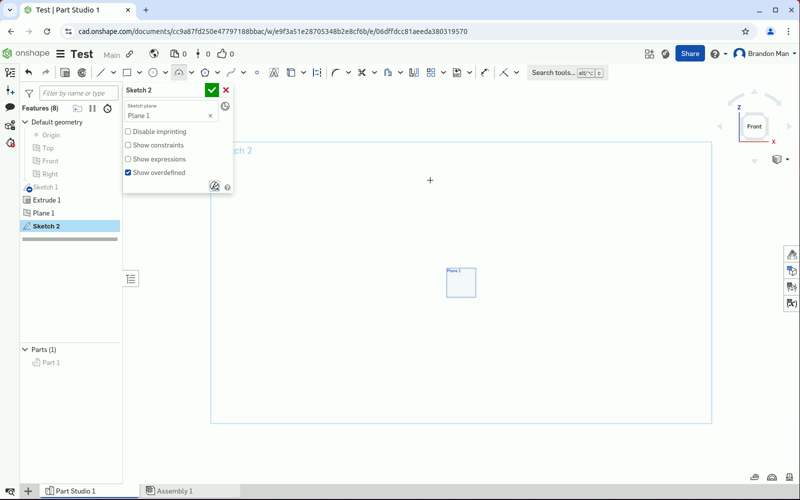
key_up(shift)
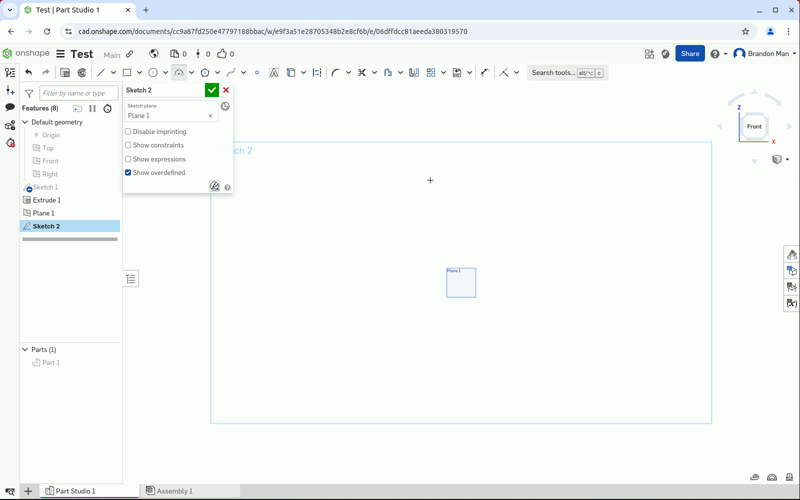
key_down(shift)
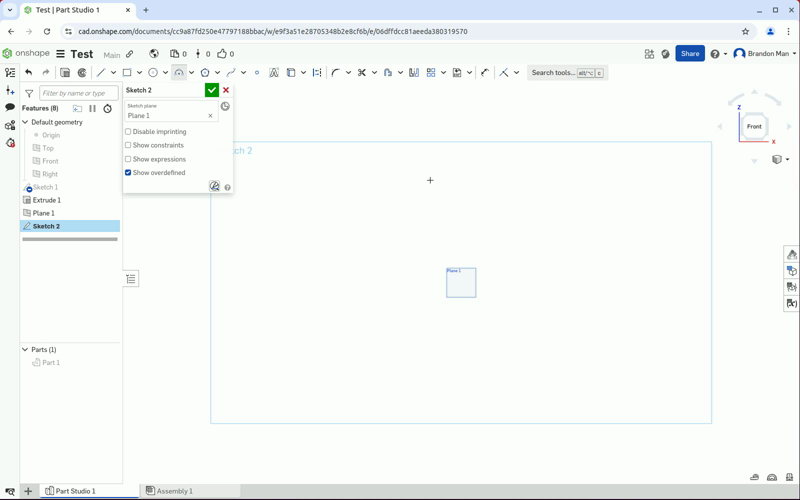
mouse_move(493, 179)
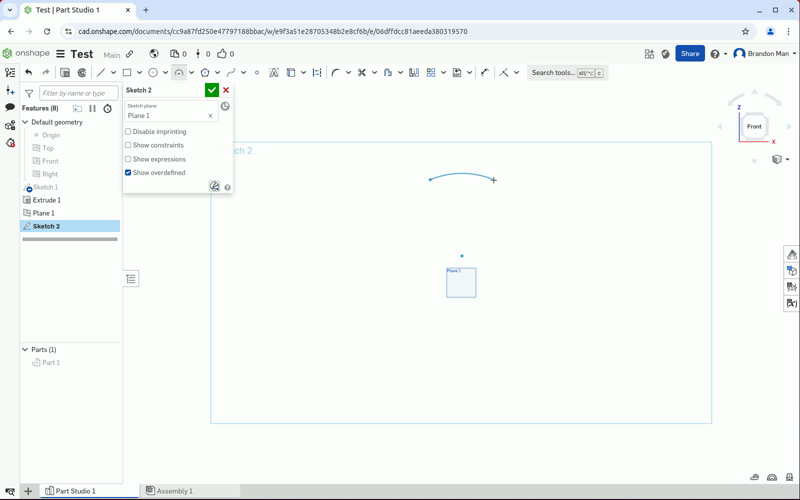
click(493, 179)
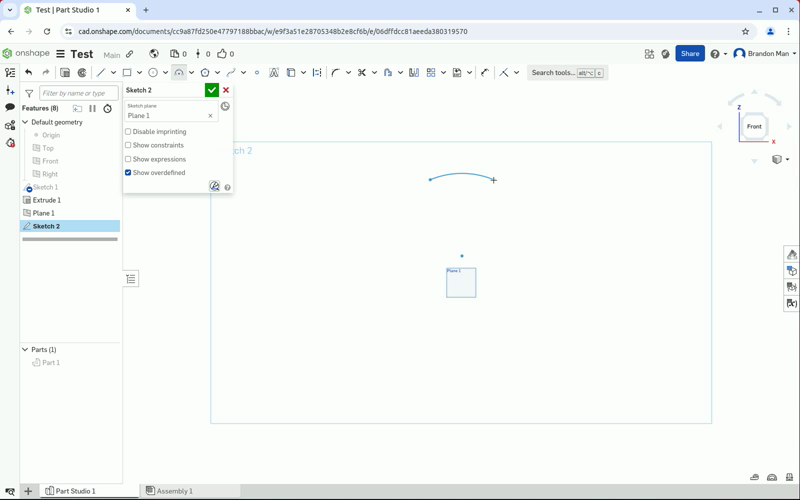
mouse_move(461, 220)
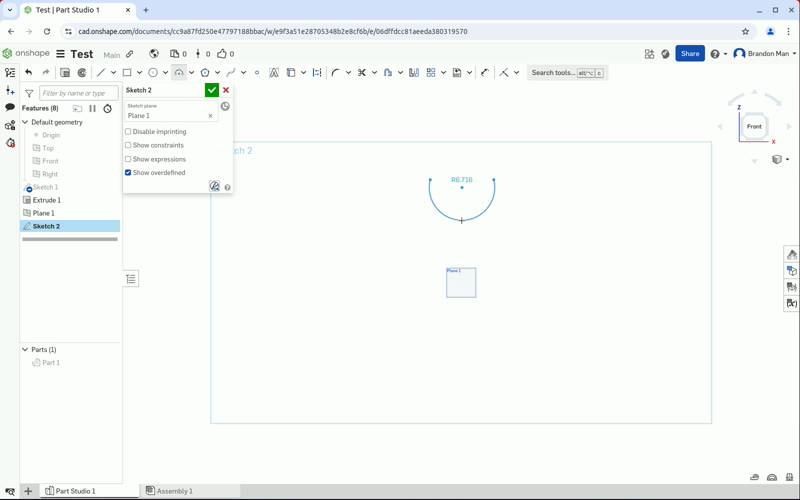
click(461, 220)
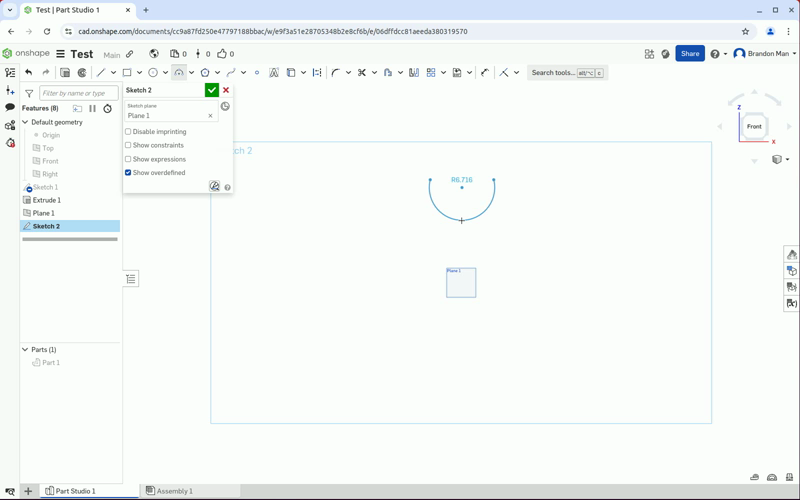
key_up(shift)
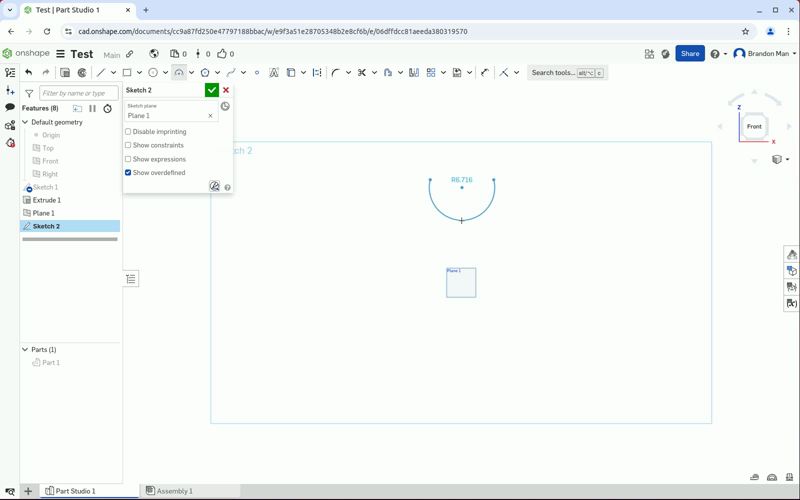
key(esc)
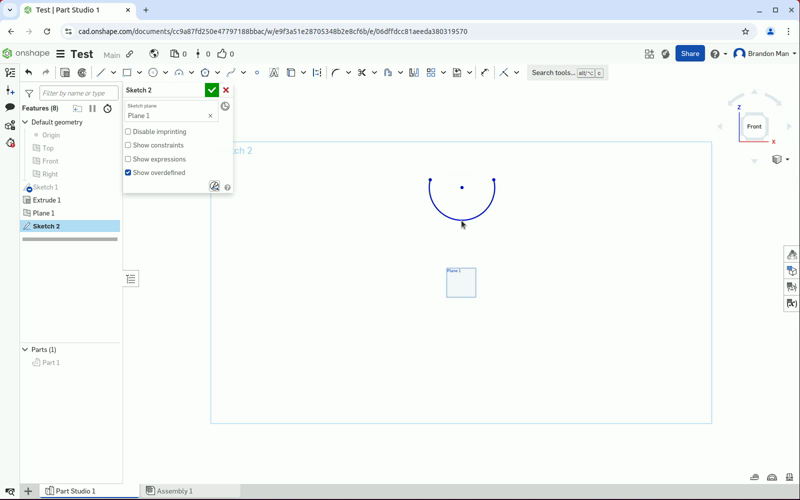
key(l)
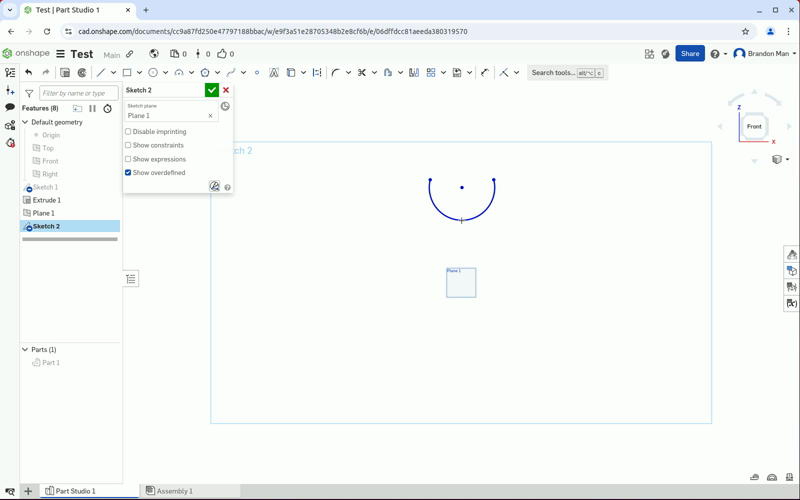
mouse_move(493, 179)
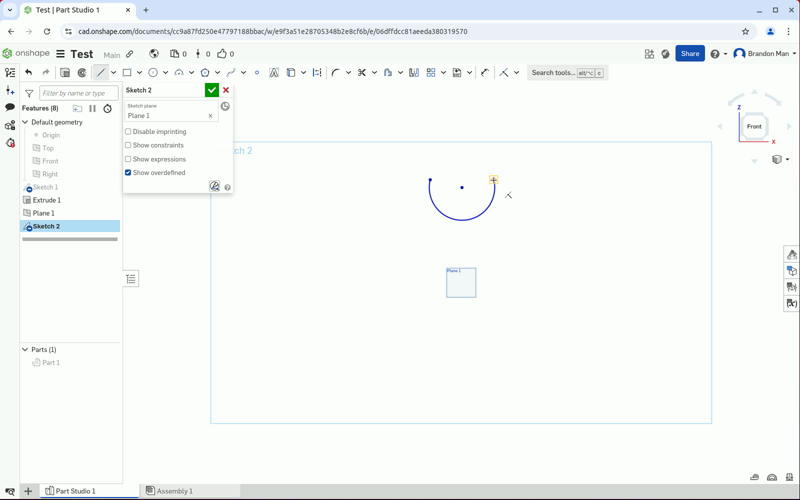
click(493, 179)
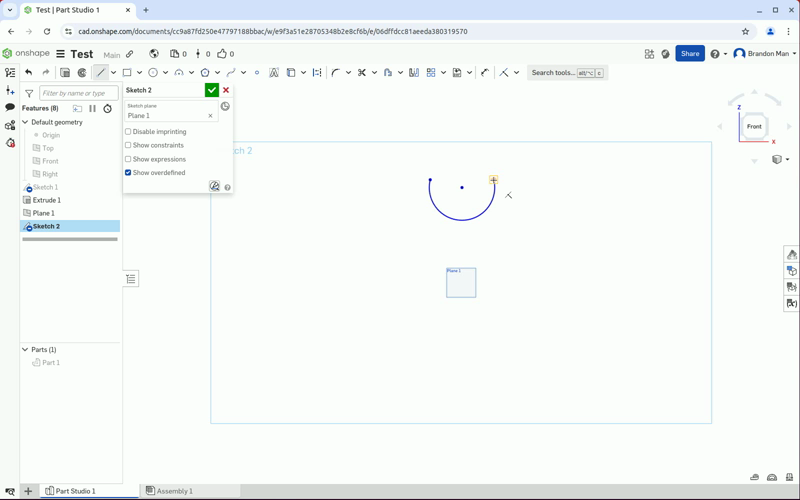
key_down(shift)
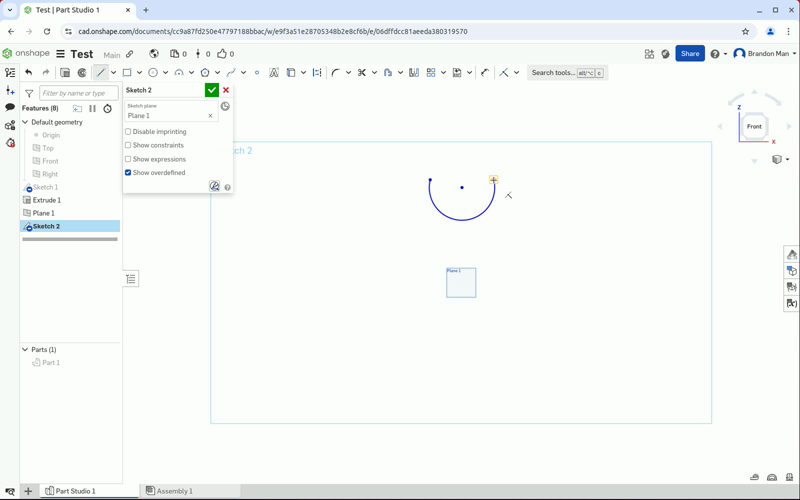
mouse_move(430, 179)
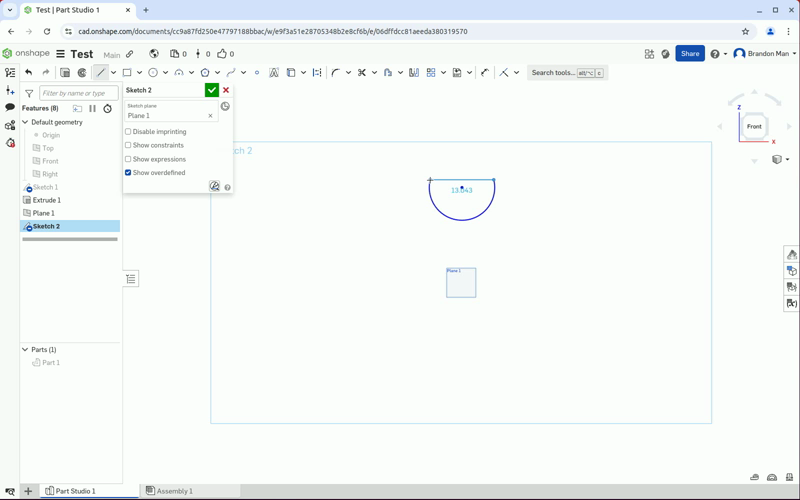
key_up(shift)
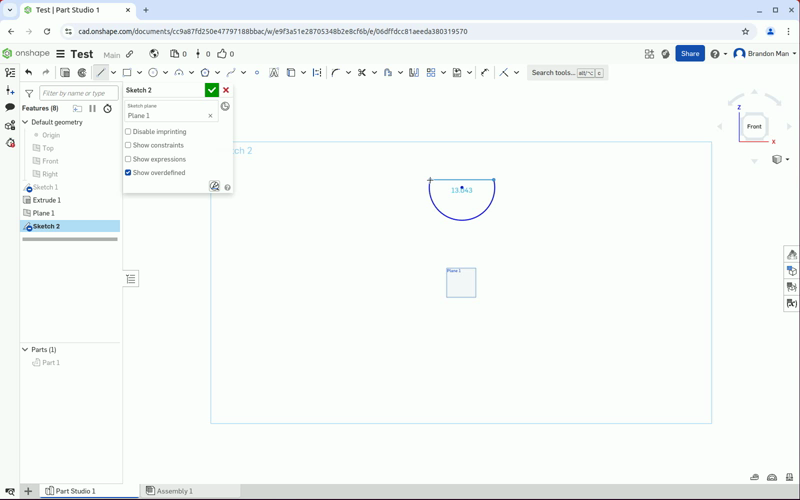
click(430, 179)
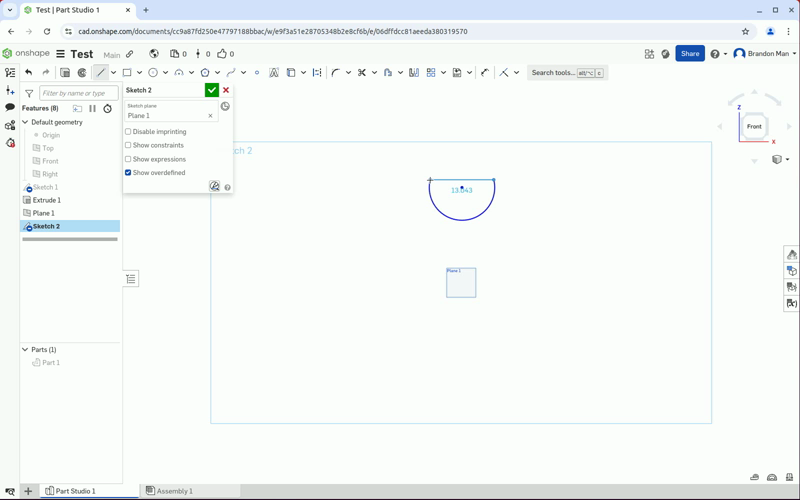
key(esc)
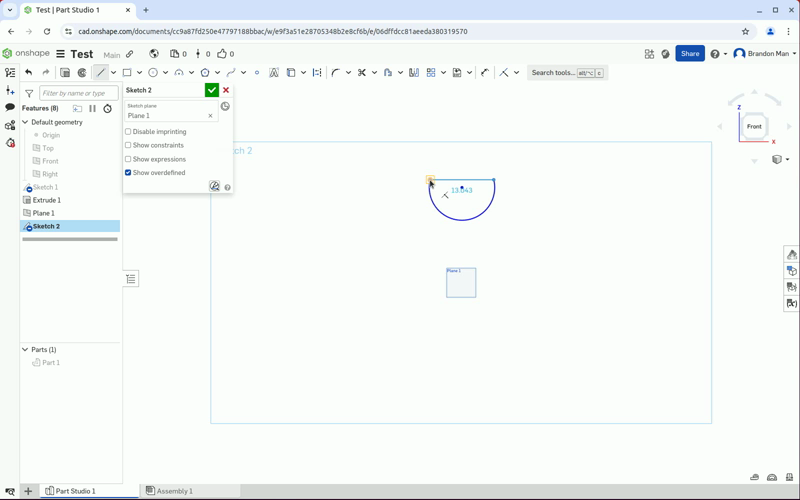
mouse_move(444, 181)
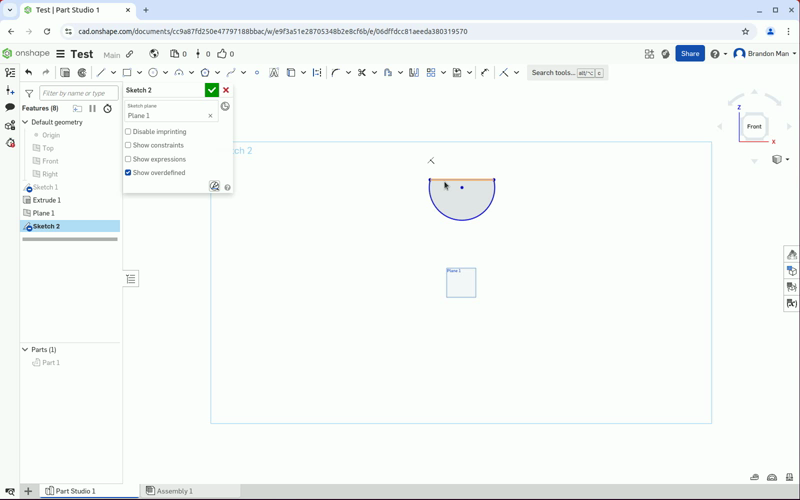
click(444, 181)
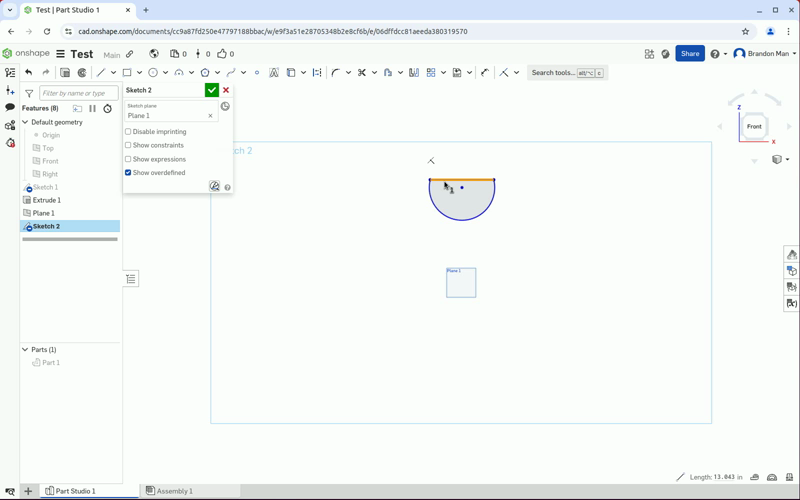
mouse_move(73, 352)
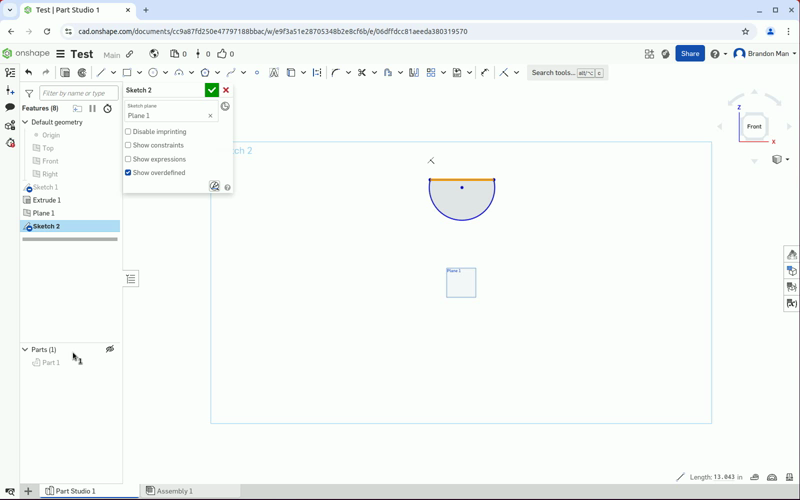
key(shift+y)
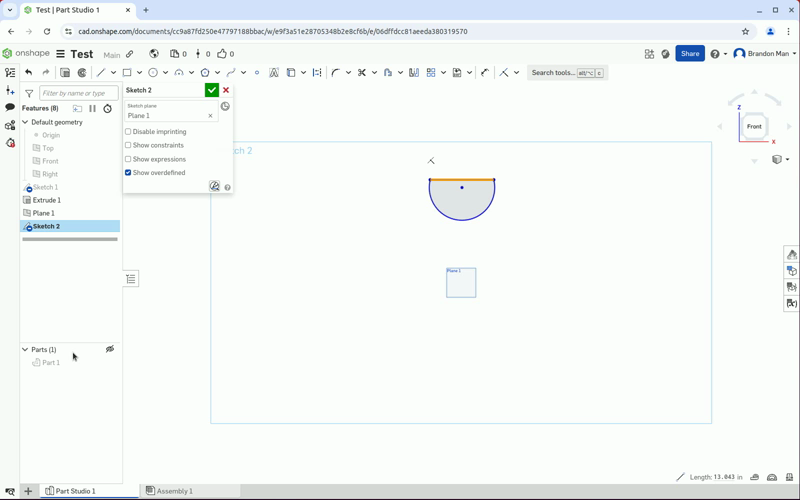
key(shift+e)
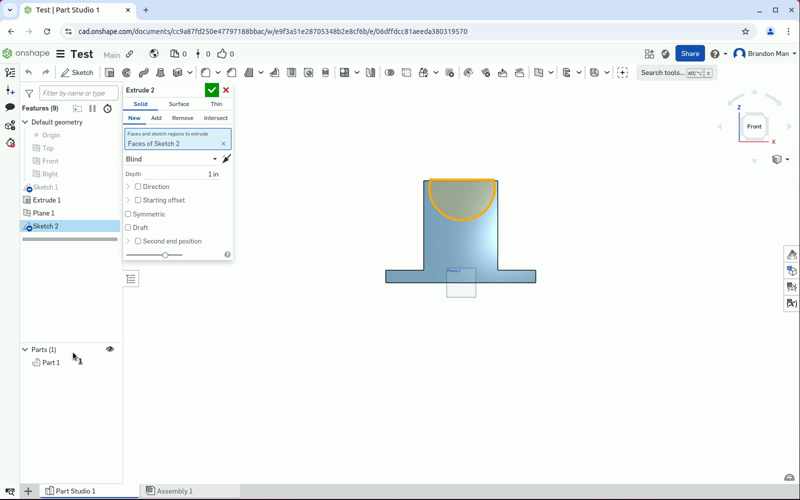
mouse_move(143, 106)
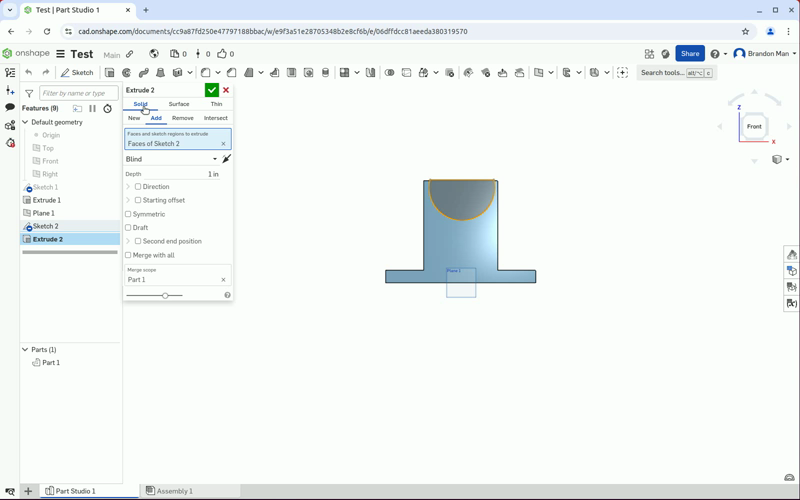
click(143, 106)
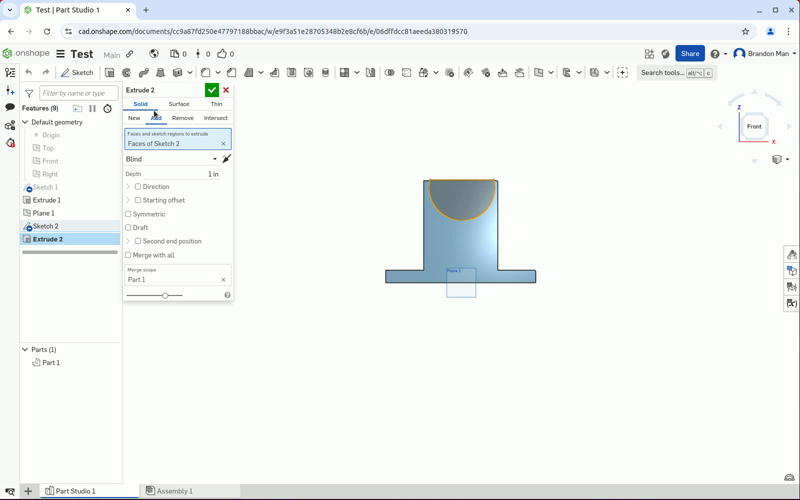
mouse_move(186, 120)
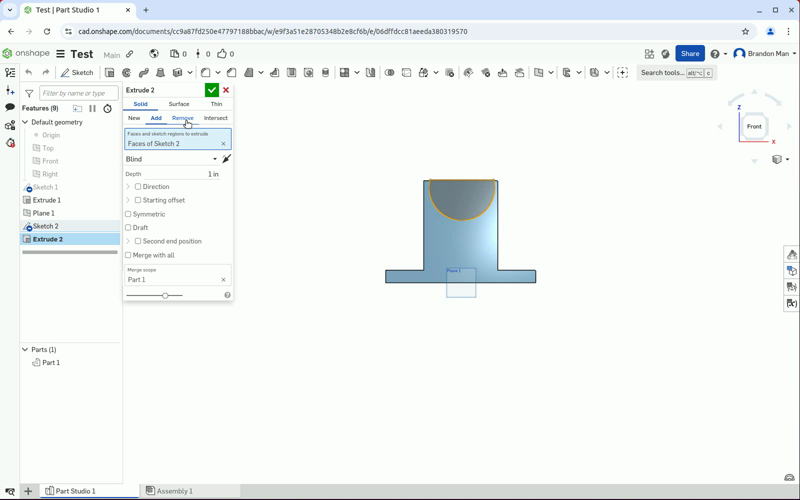
click(186, 120)
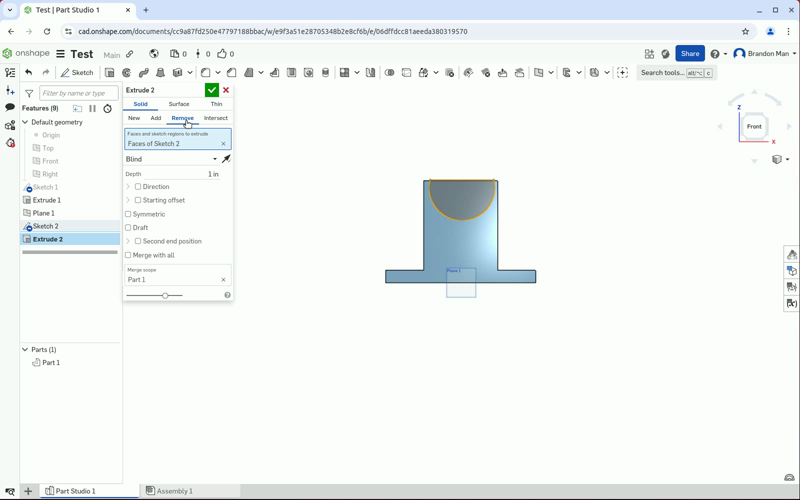
key(tab, 4)
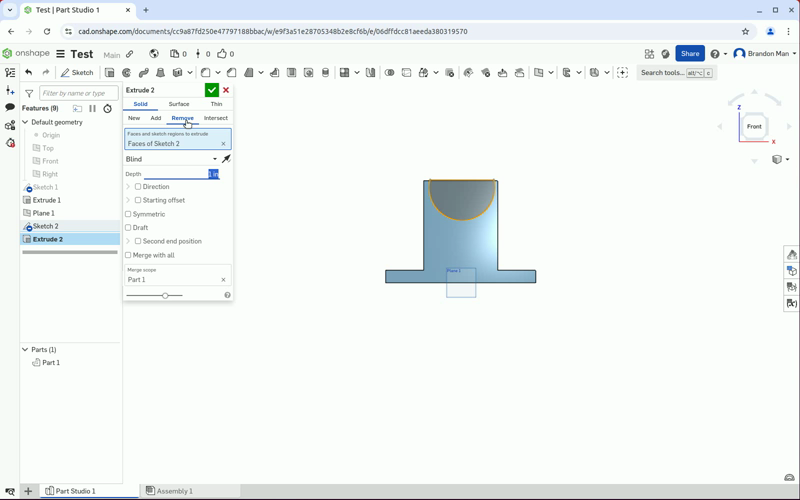
text(23.108)
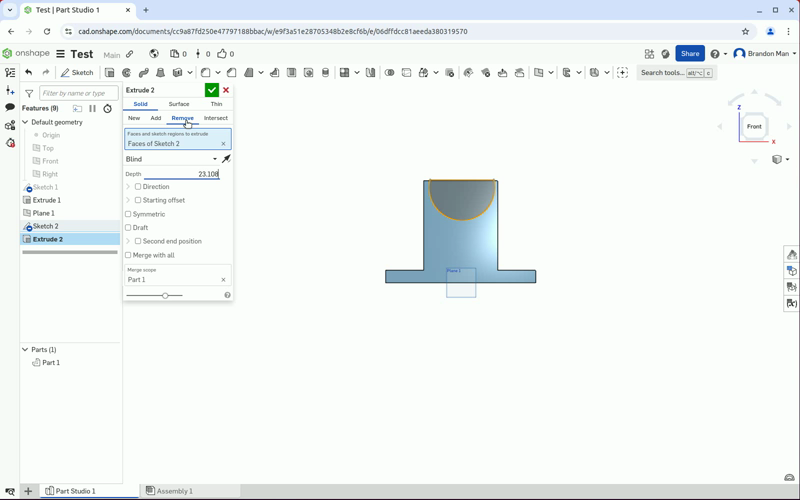
key(tab, 6)
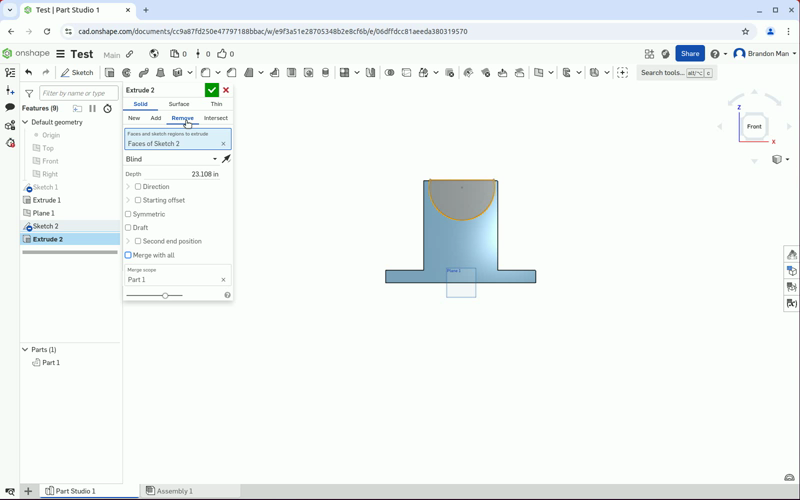
key(space)
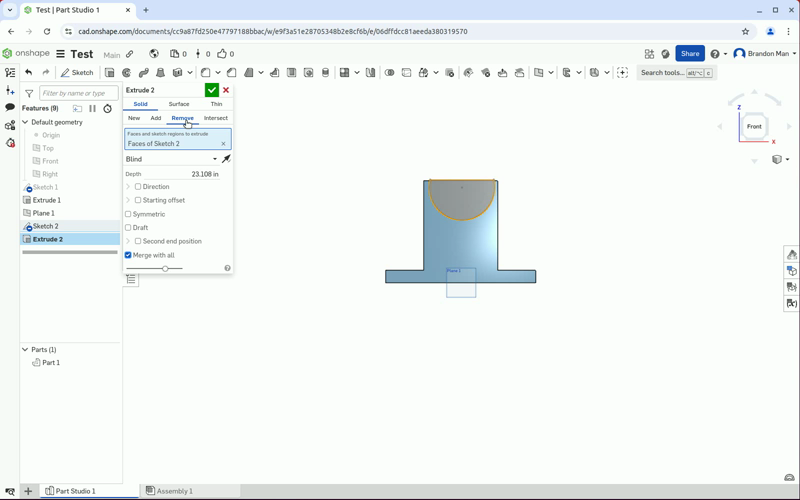
key(enter)
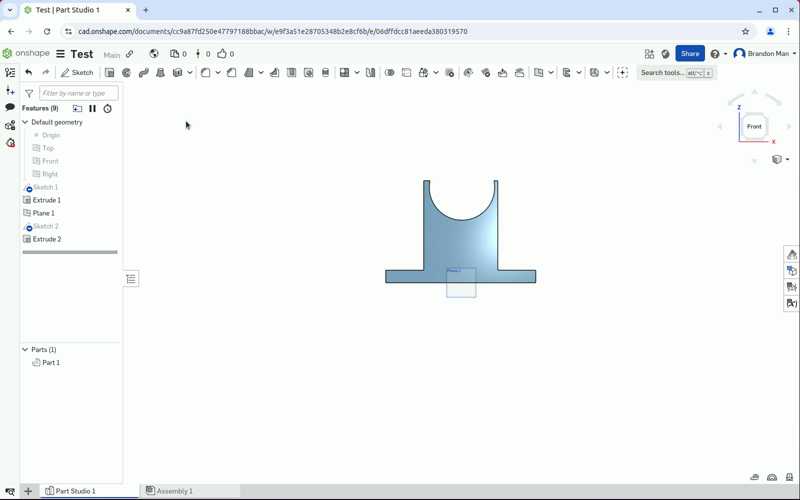
key(shift+h)
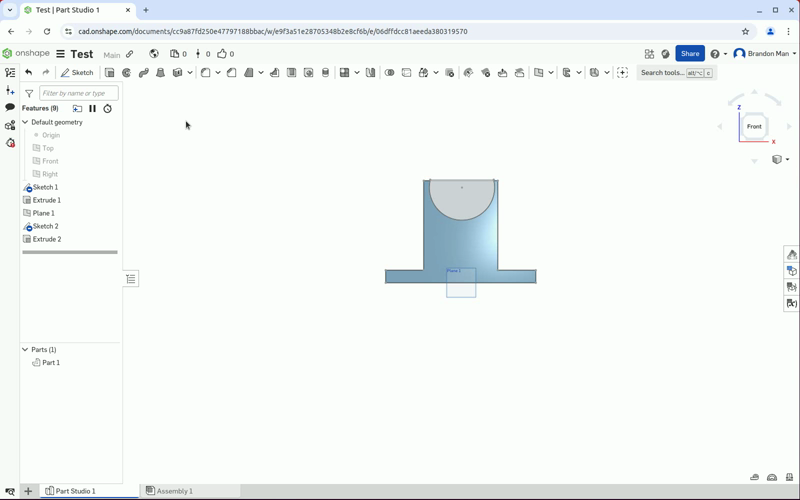
key(shift+h)
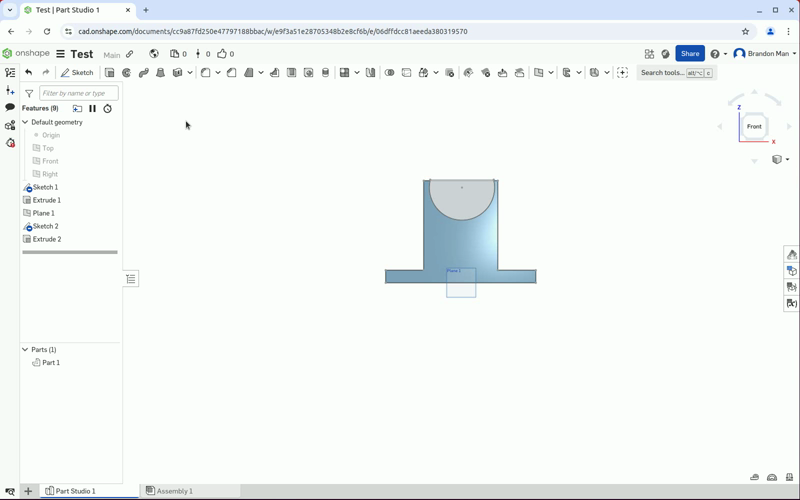
key(shift+7)
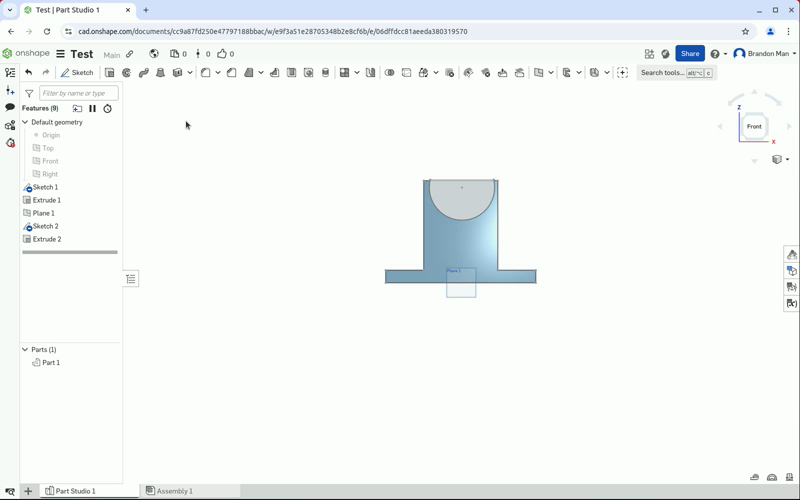
key(left, 2)
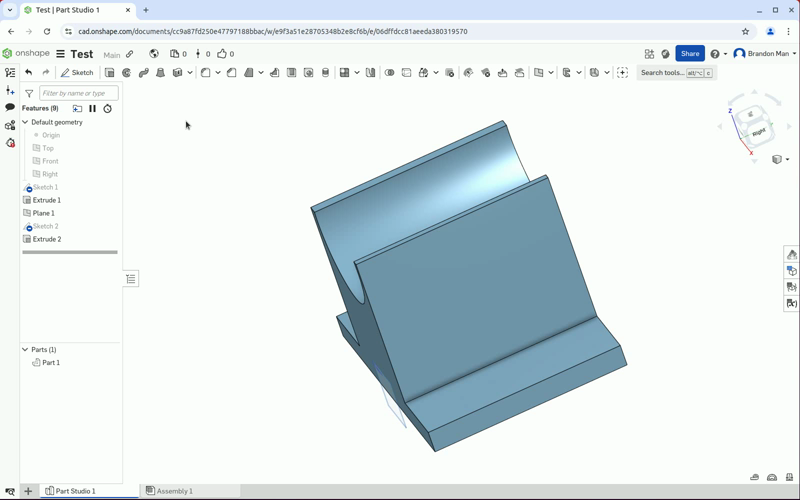
key(down, 2)
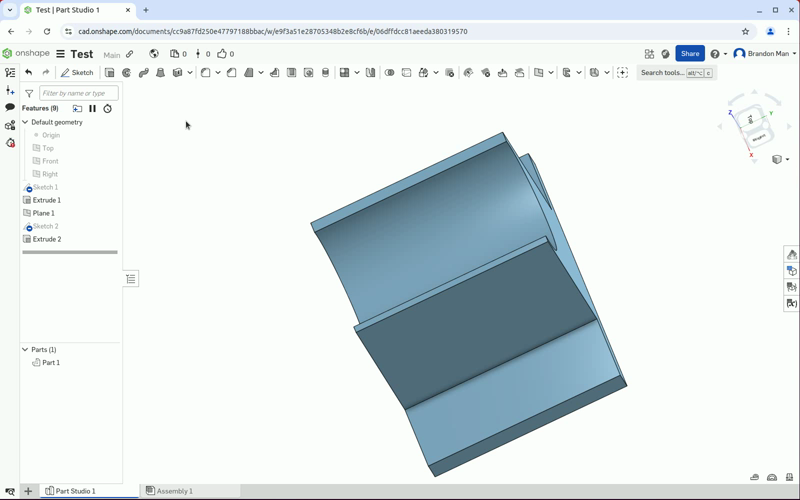
key(up, 2)
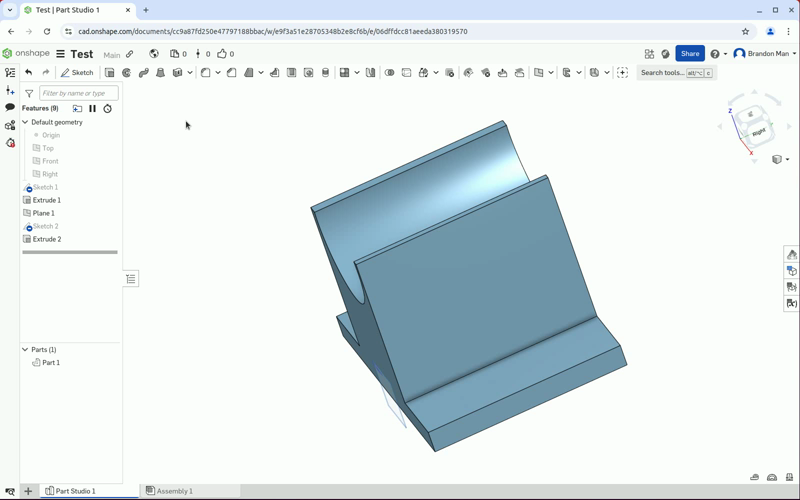
key(right, 2)
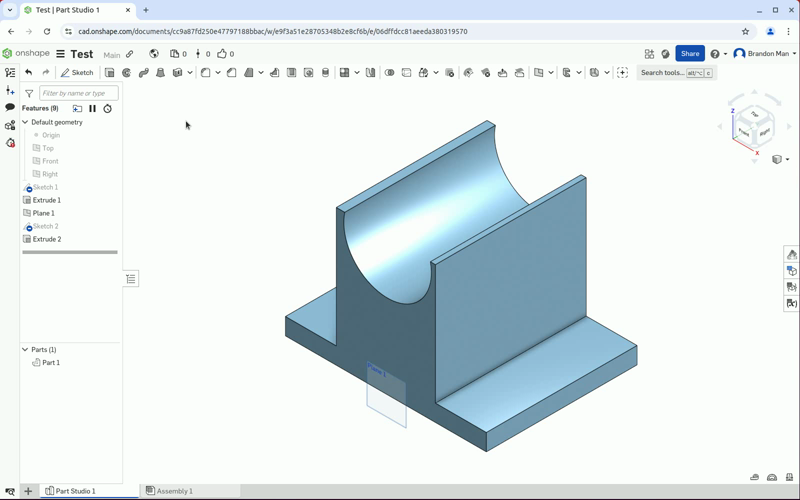
mouse_move(73, 189)
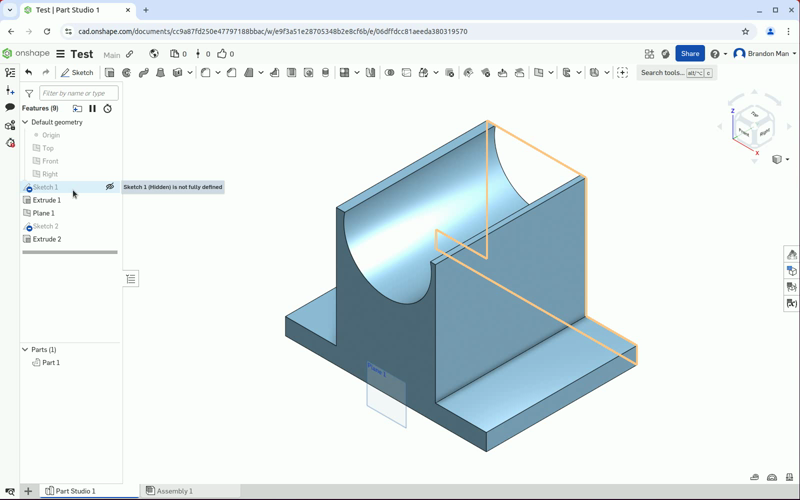
click(73, 189)